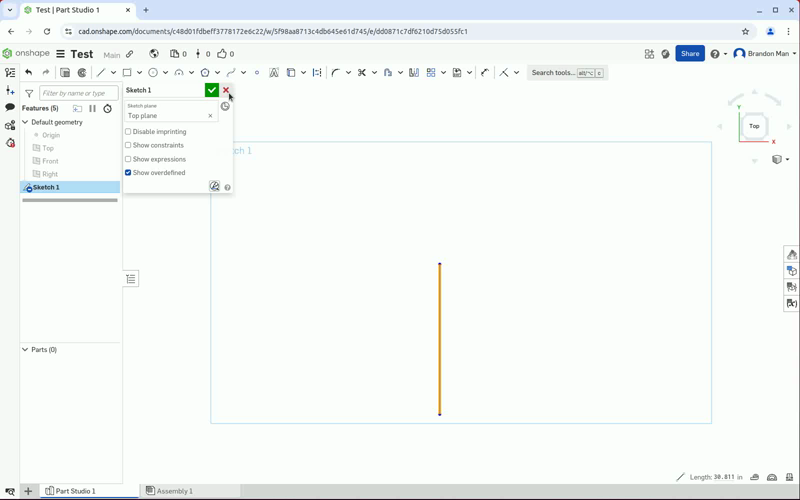
key(shift+h)
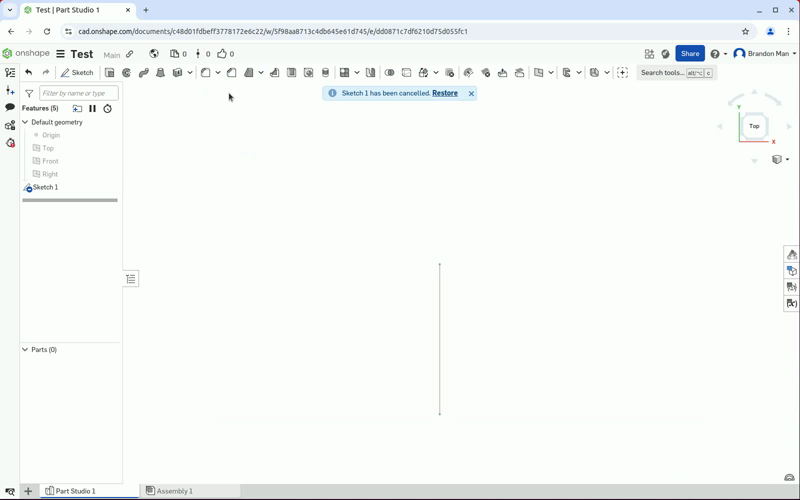
key(shift+s)
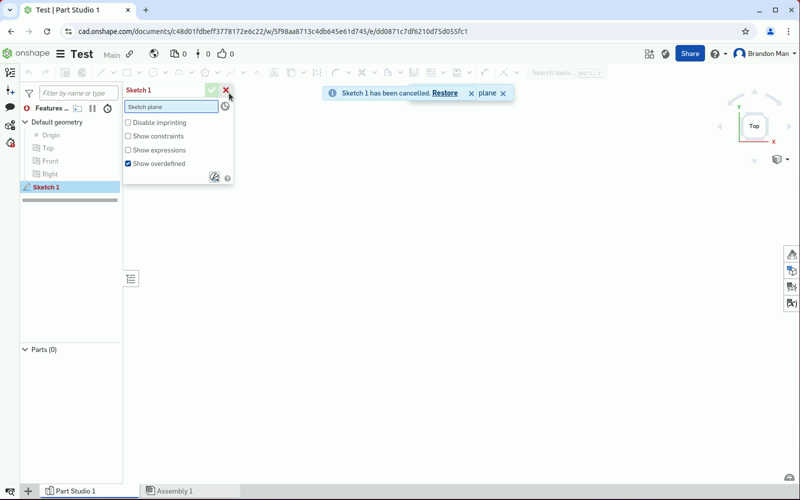
mouse_move(73, 150)
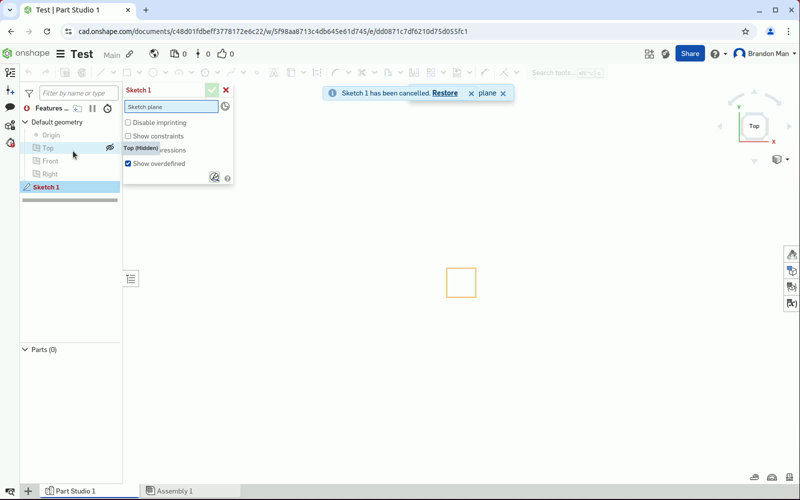
click(73, 150)
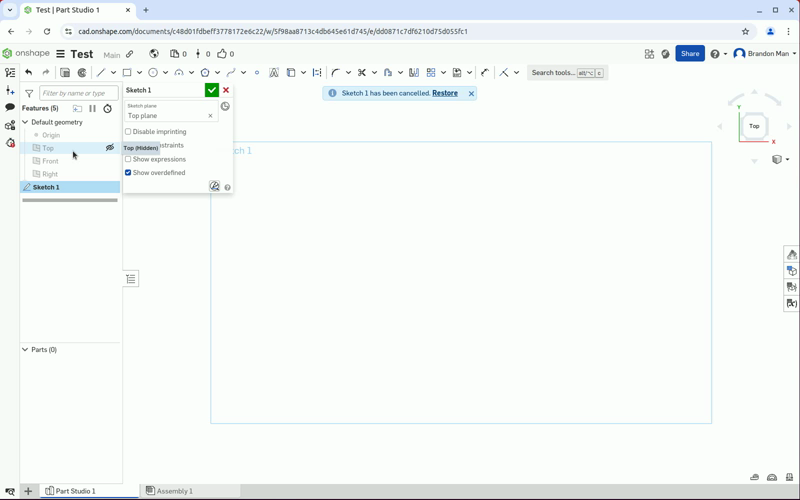
mouse_move(73, 352)
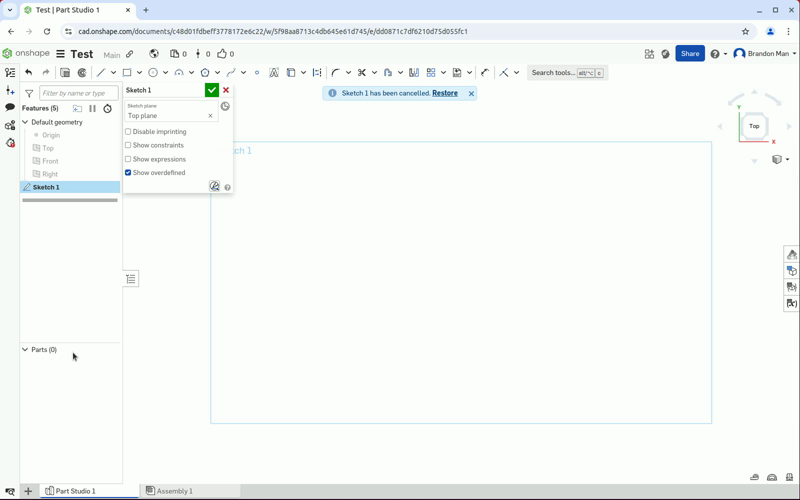
key(y)
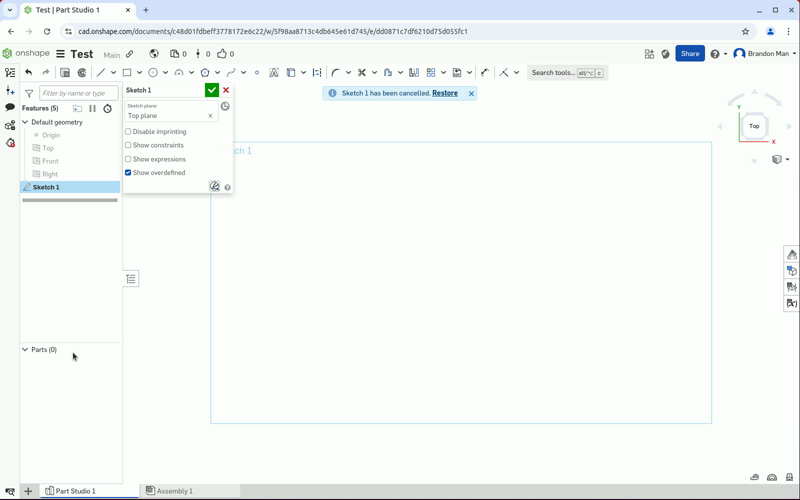
key(a)
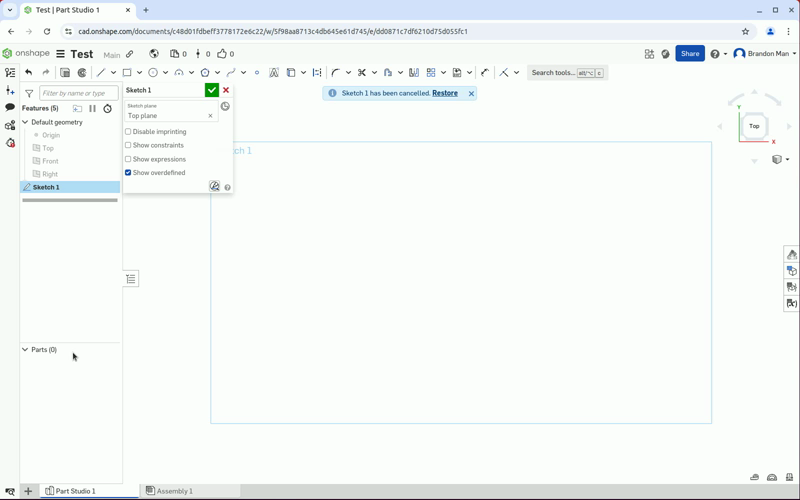
key_down(shift)
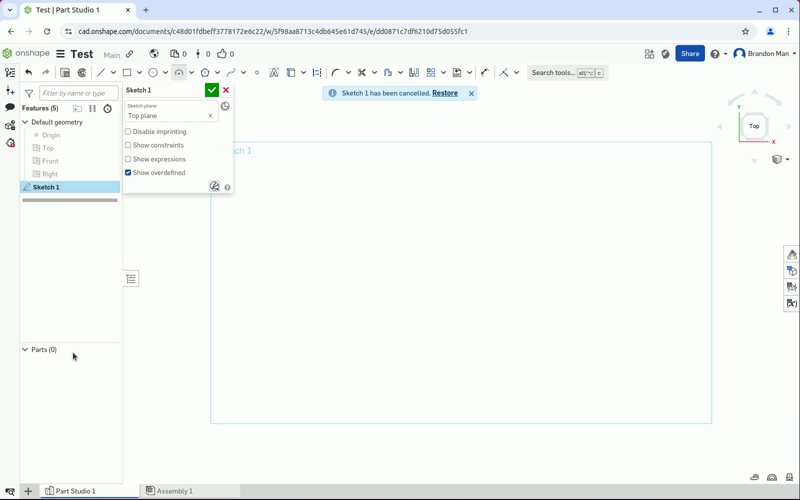
mouse_move(377, 322)
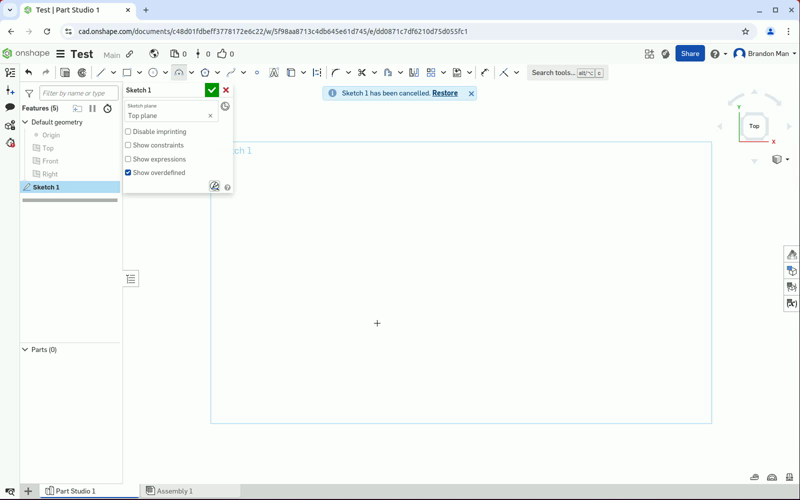
click(377, 322)
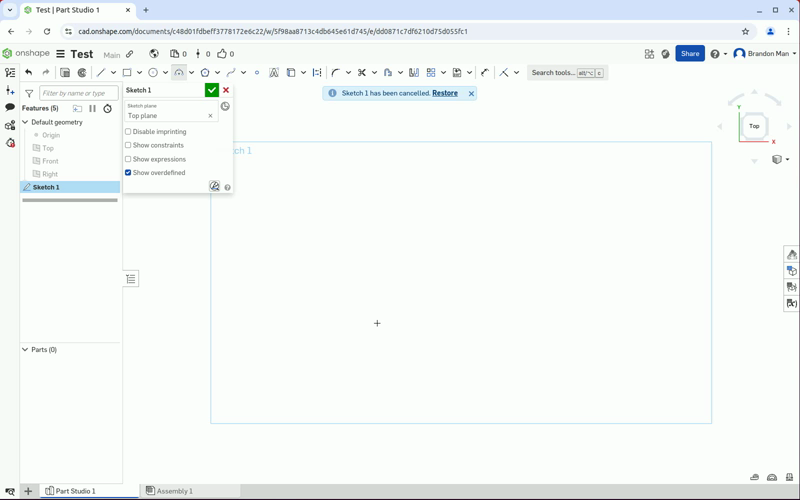
key_up(shift)
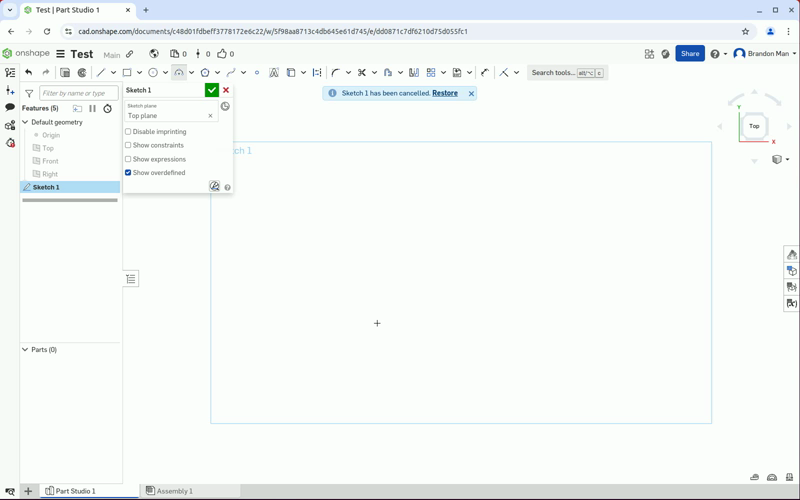
key_down(shift)
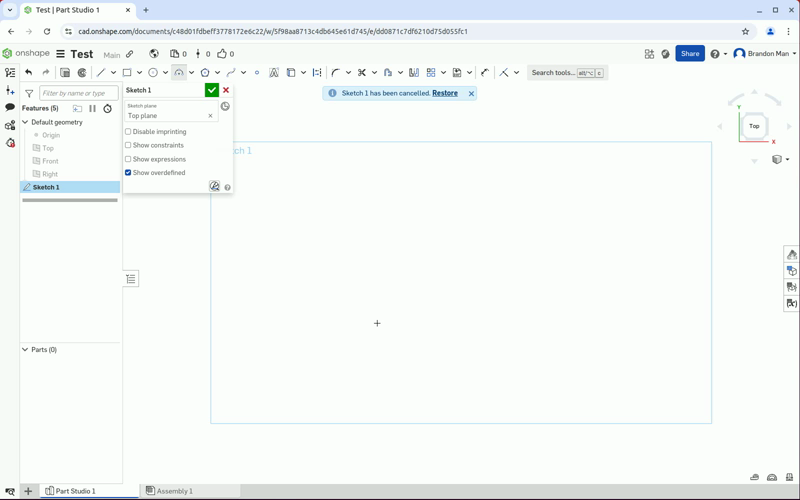
mouse_move(543, 322)
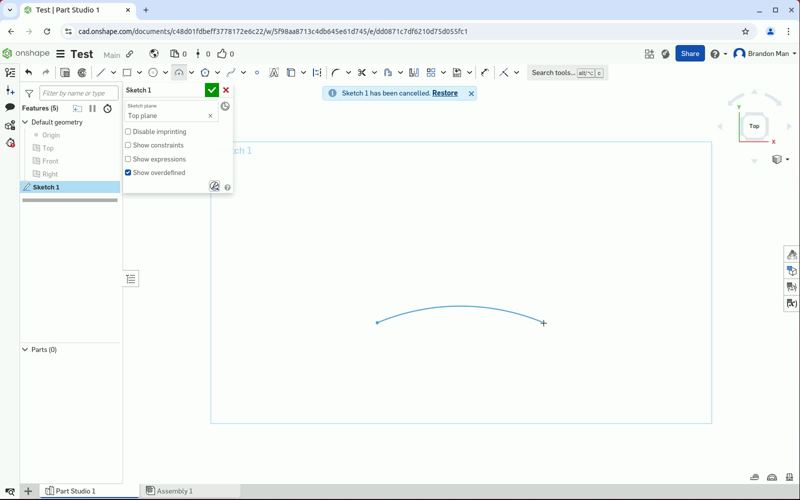
click(543, 322)
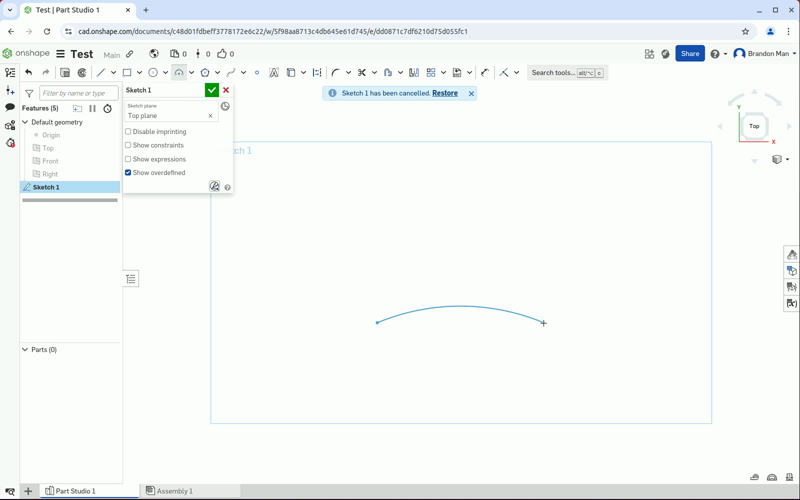
mouse_move(460, 335)
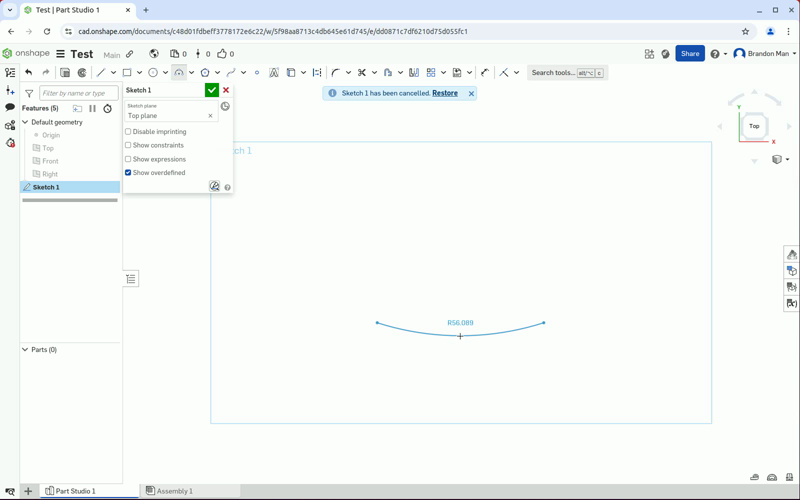
click(460, 335)
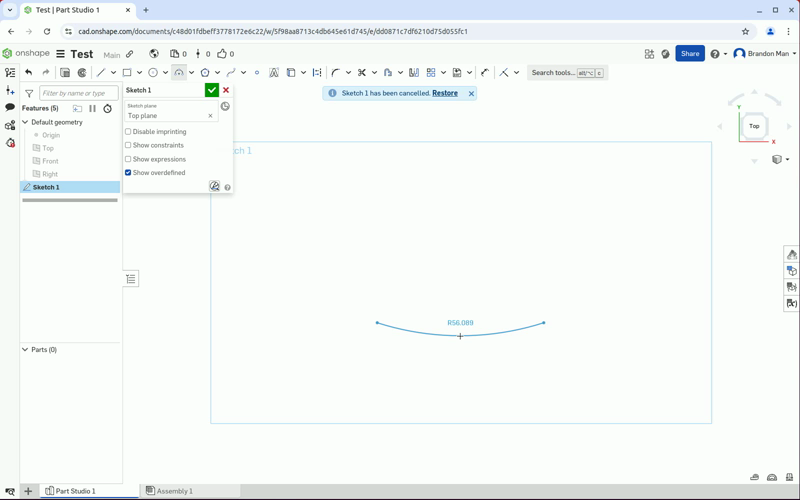
key_up(shift)
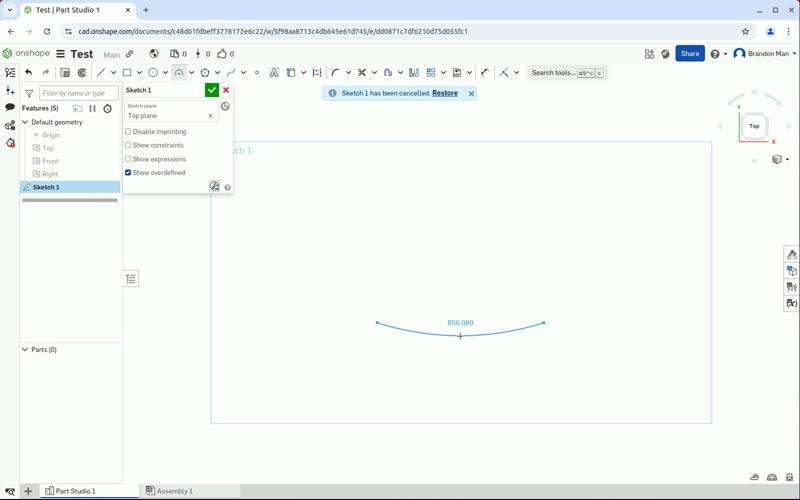
mouse_move(543, 322)
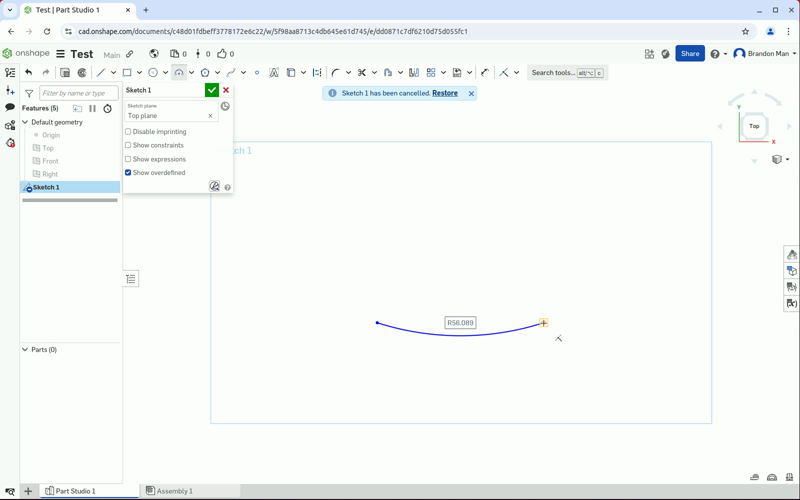
click(543, 322)
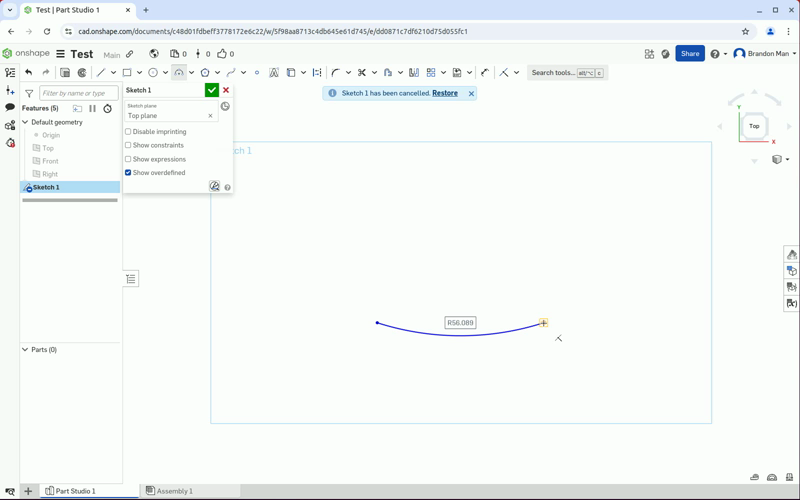
key_down(shift)
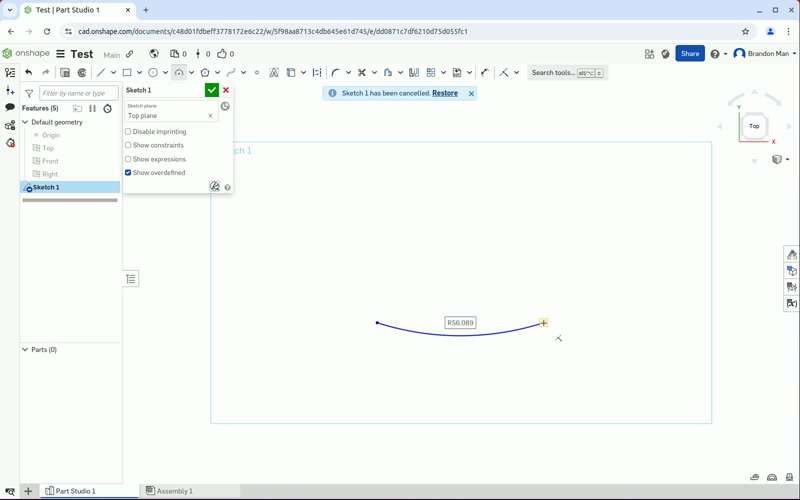
mouse_move(543, 242)
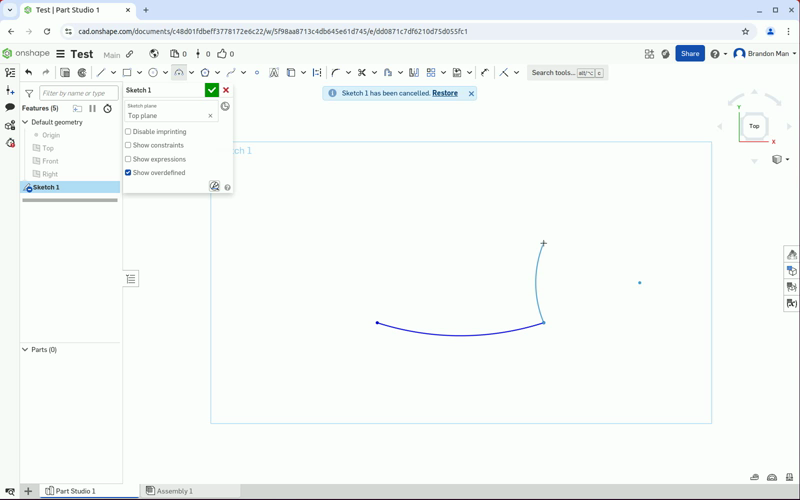
click(543, 242)
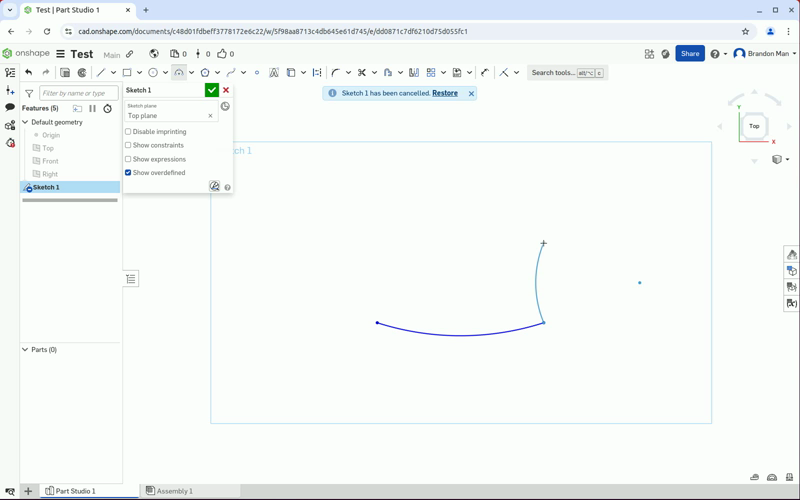
mouse_move(573, 282)
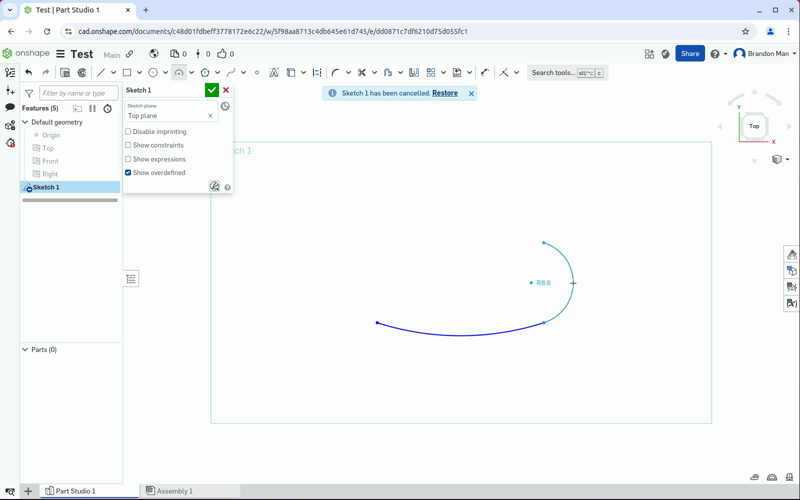
click(573, 282)
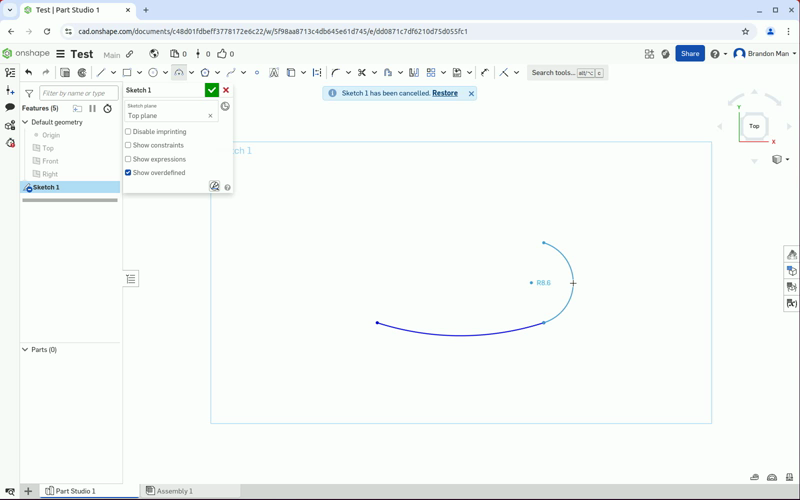
key_up(shift)
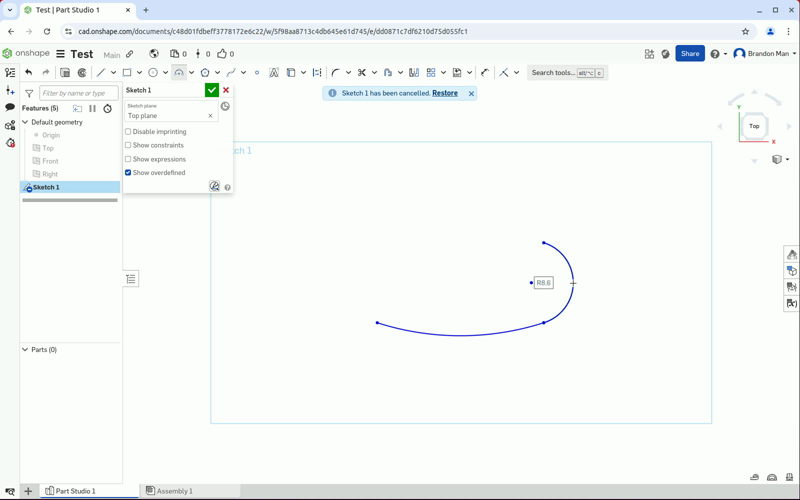
mouse_move(543, 242)
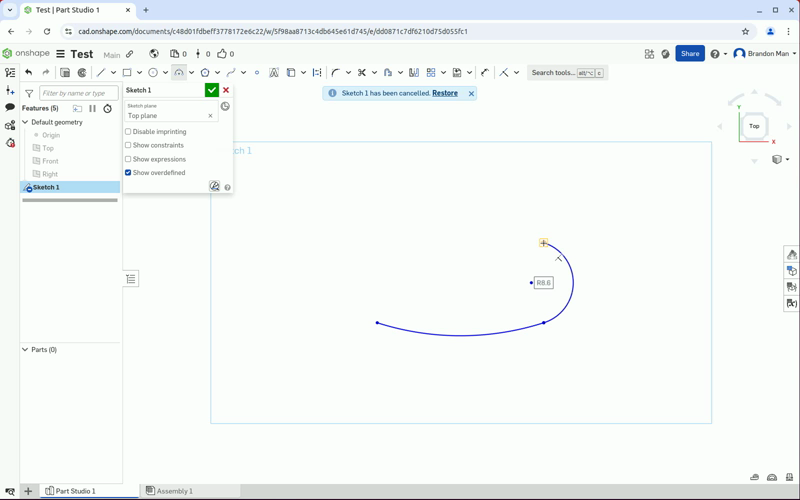
click(543, 242)
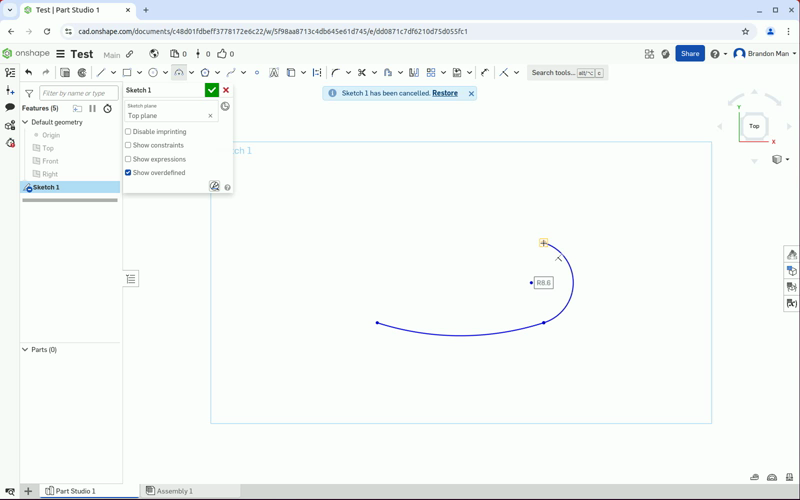
key_down(shift)
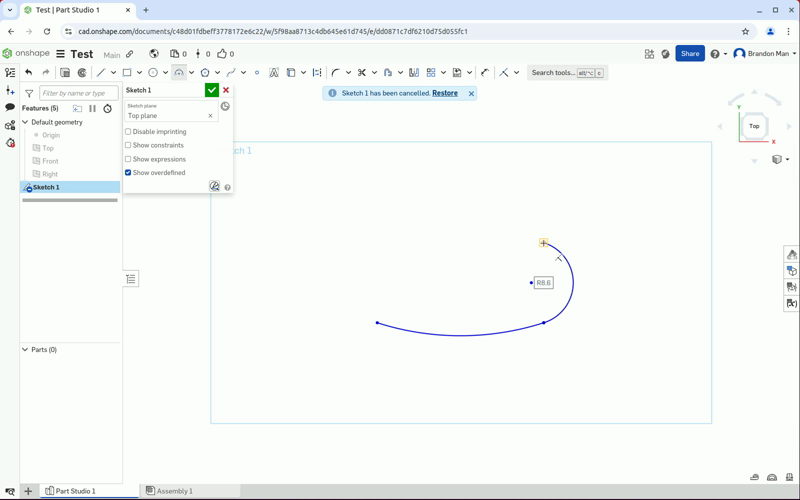
mouse_move(377, 242)
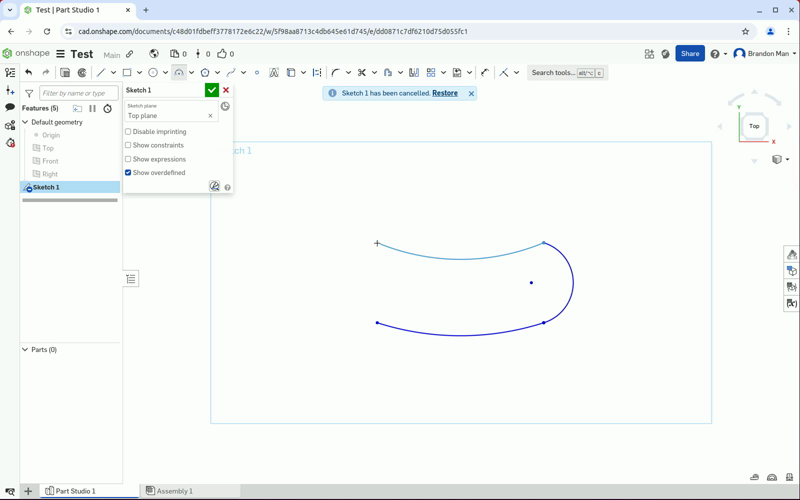
click(377, 242)
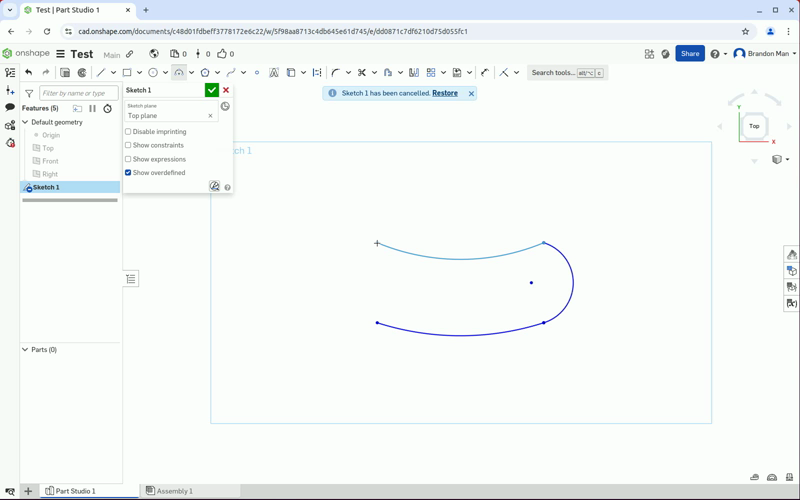
mouse_move(460, 230)
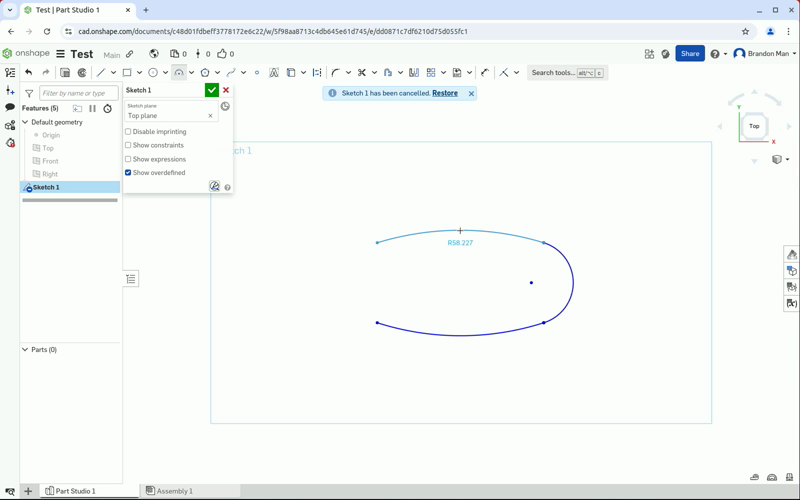
click(460, 230)
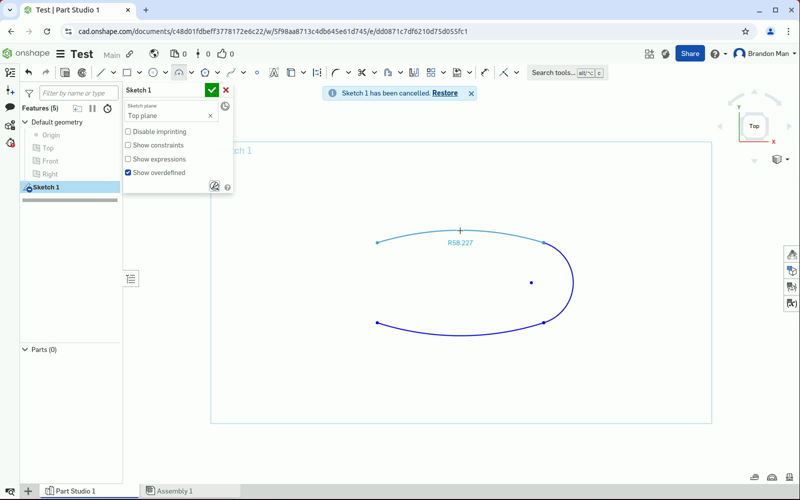
key_up(shift)
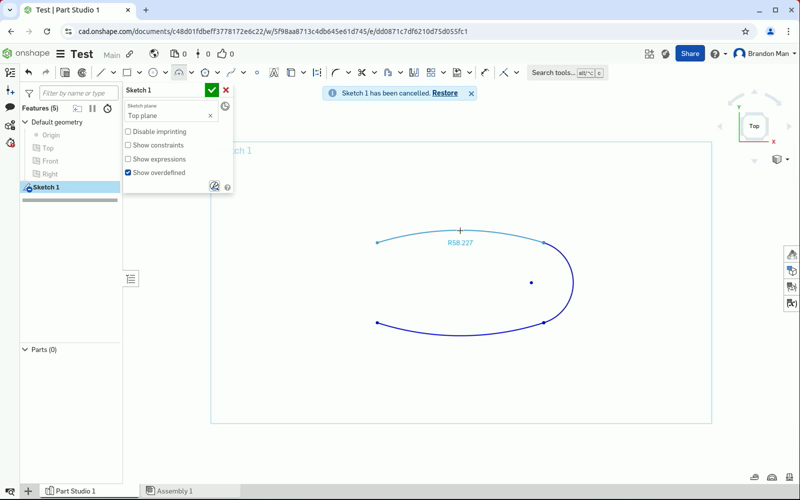
mouse_move(377, 242)
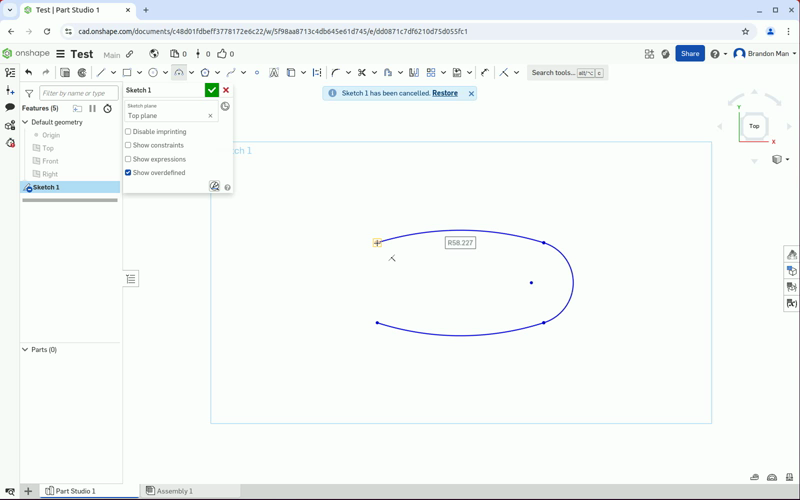
click(377, 242)
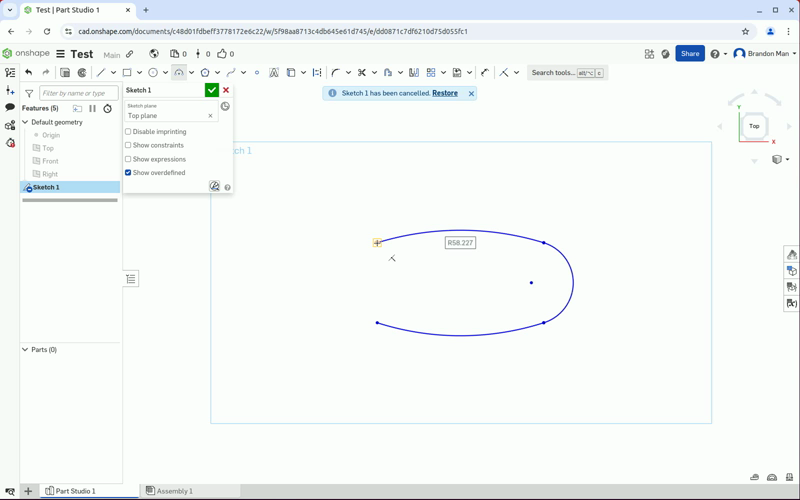
mouse_move(377, 322)
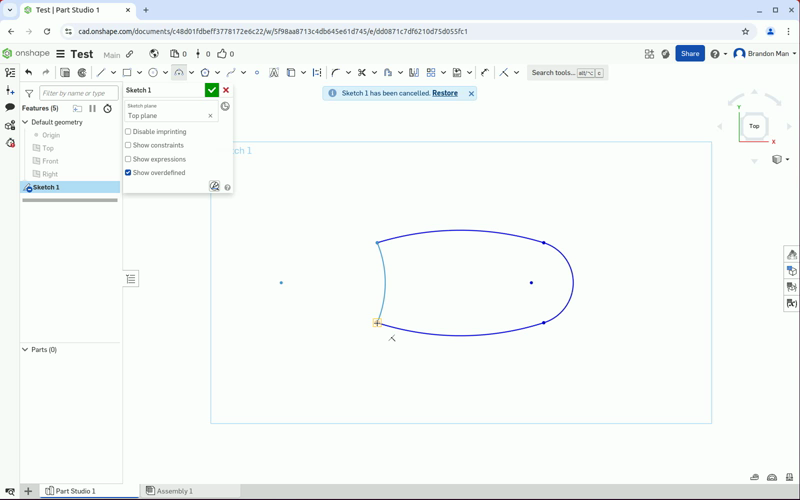
click(377, 322)
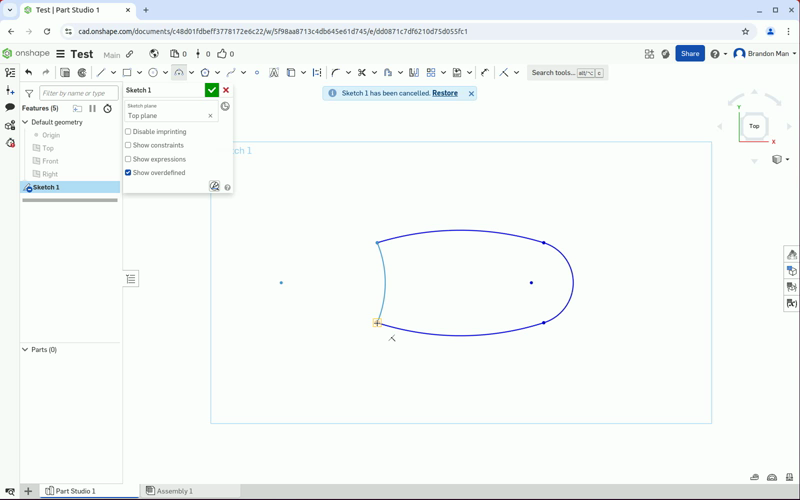
key_down(shift)
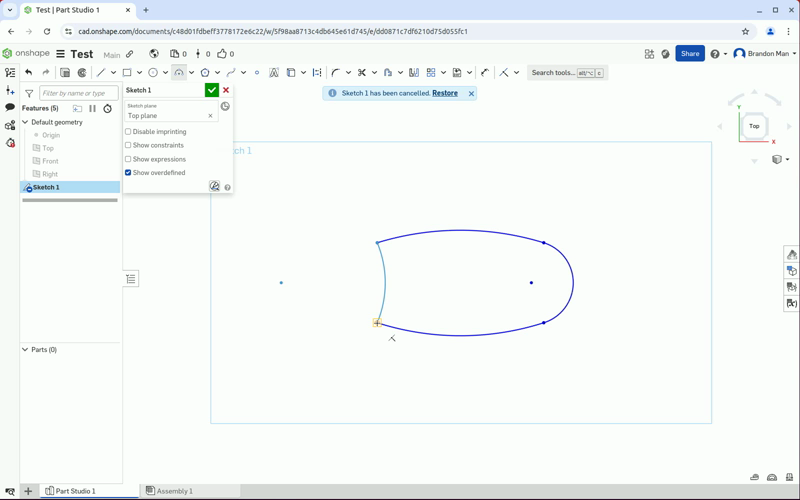
mouse_move(348, 282)
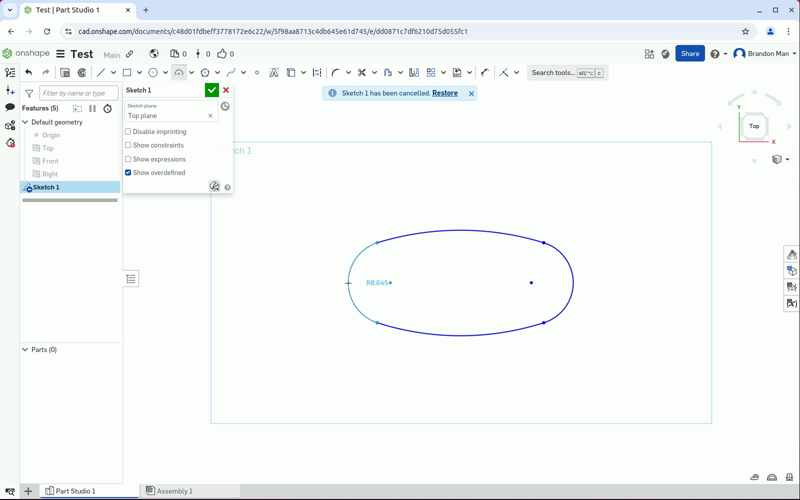
click(348, 282)
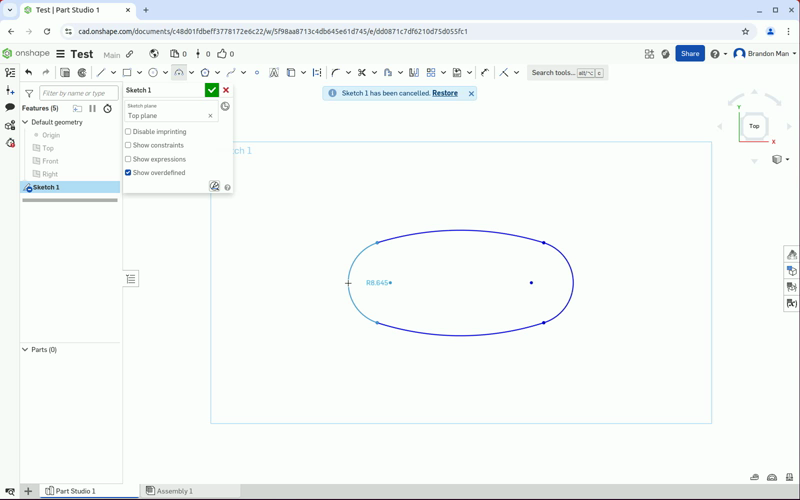
key_up(shift)
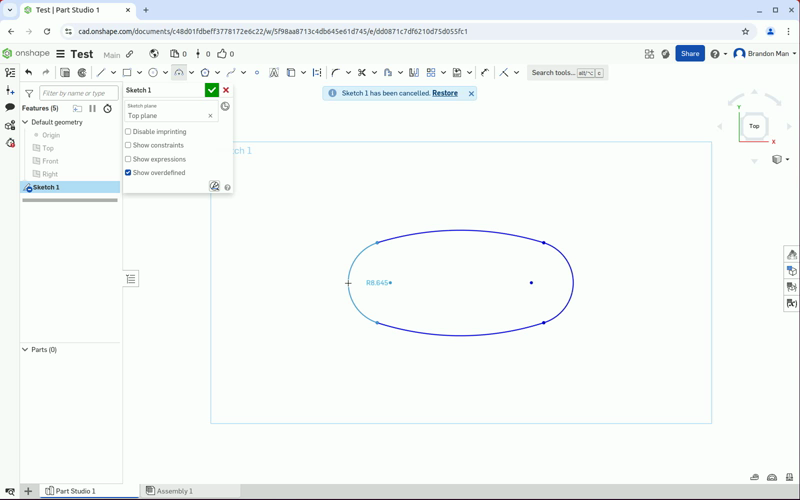
key(esc)
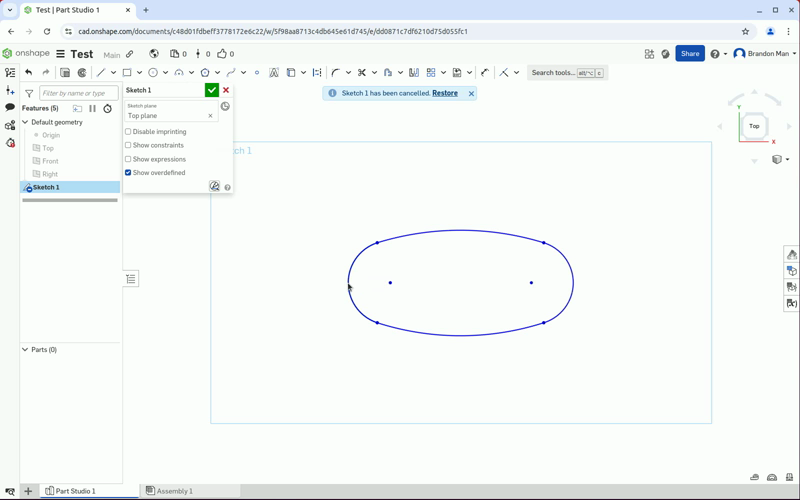
mouse_move(392, 267)
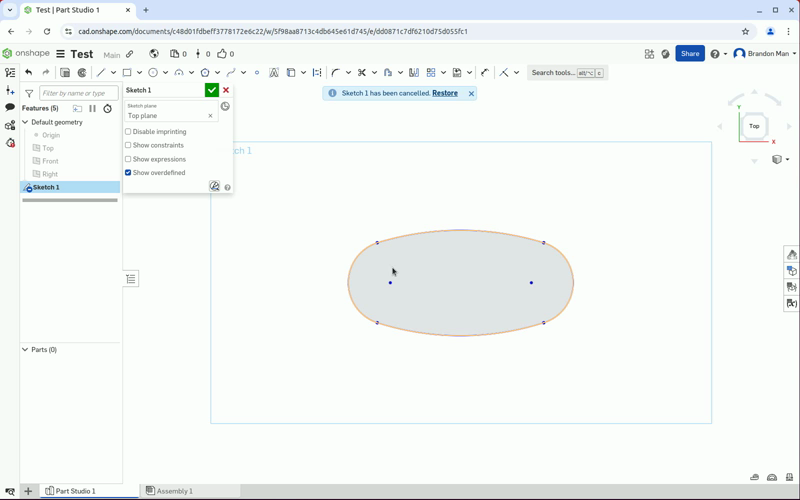
click(392, 267)
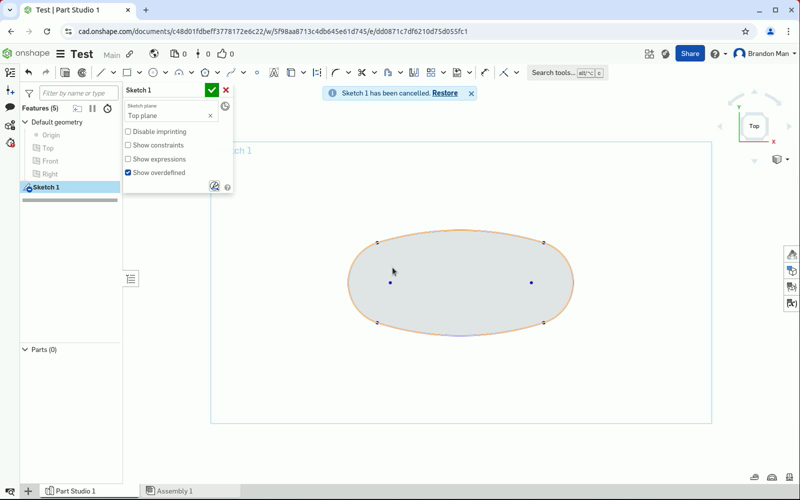
mouse_move(73, 352)
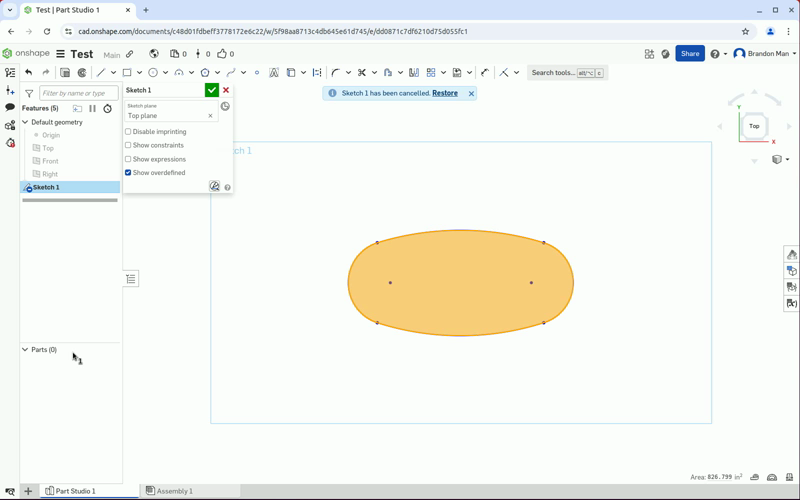
key(shift+y)
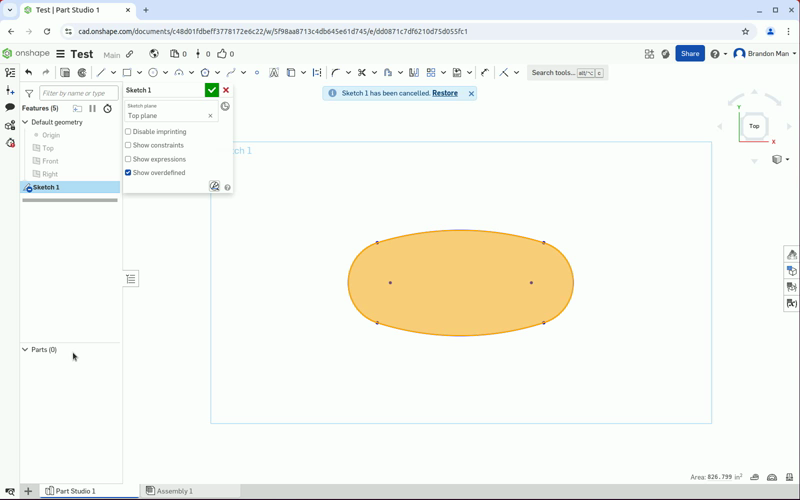
key(shift+e)
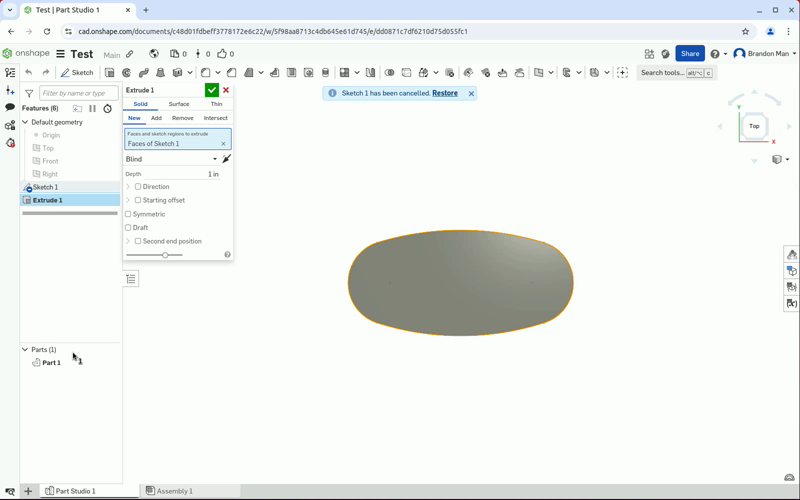
mouse_move(143, 106)
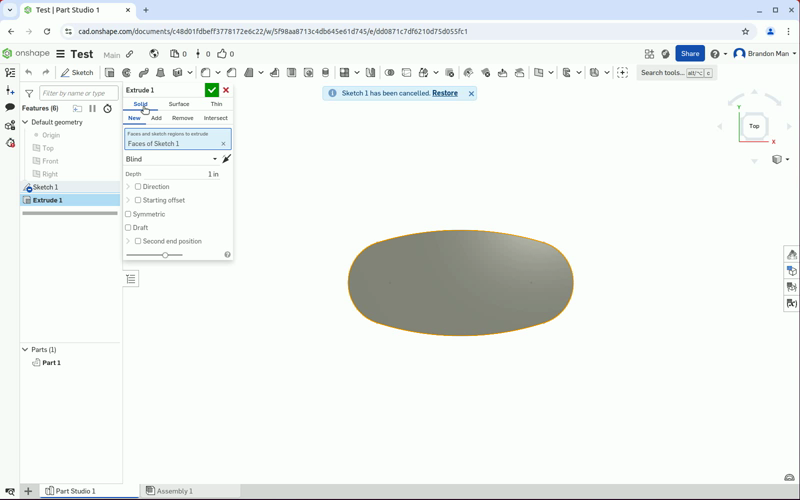
click(143, 106)
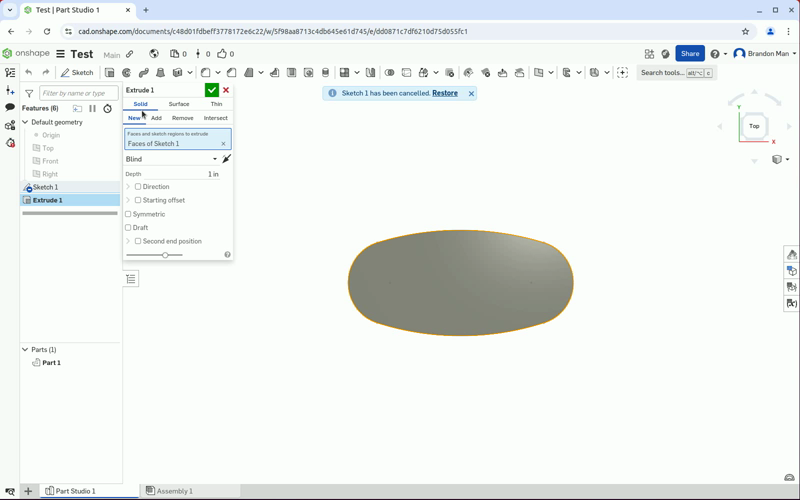
mouse_move(137, 120)
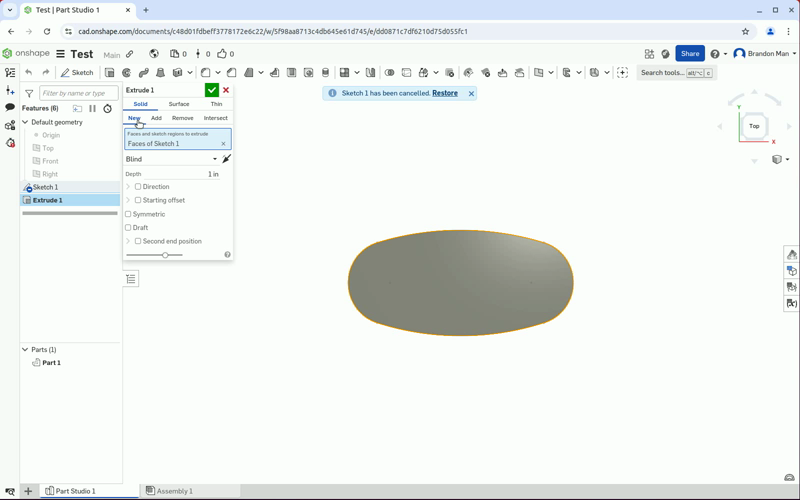
click(137, 120)
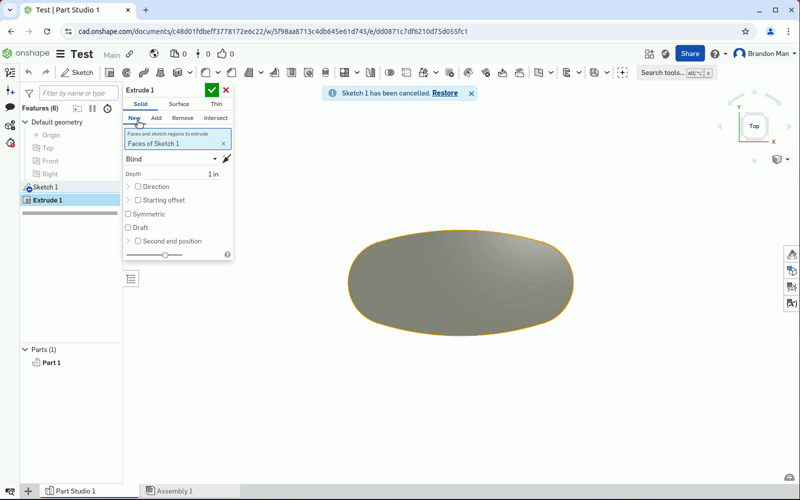
key(tab, 4)
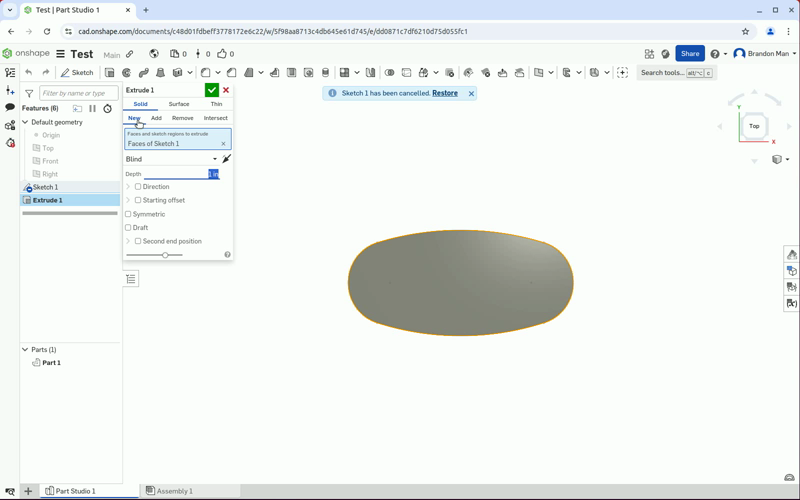
text(0.722)
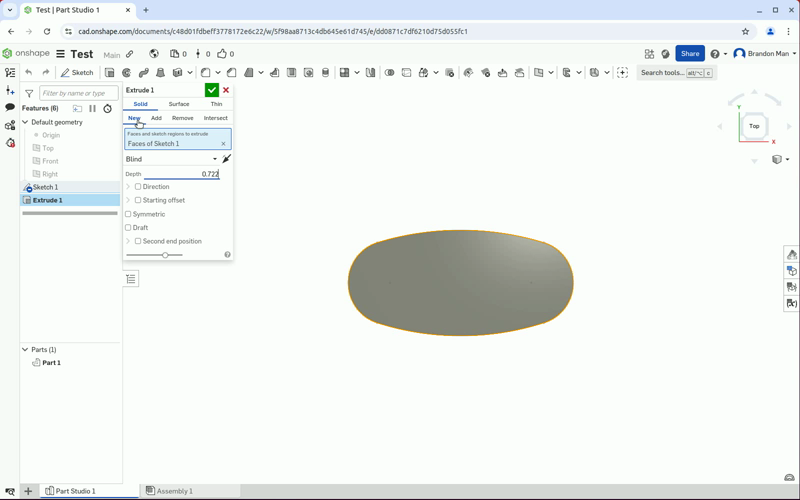
key(enter)
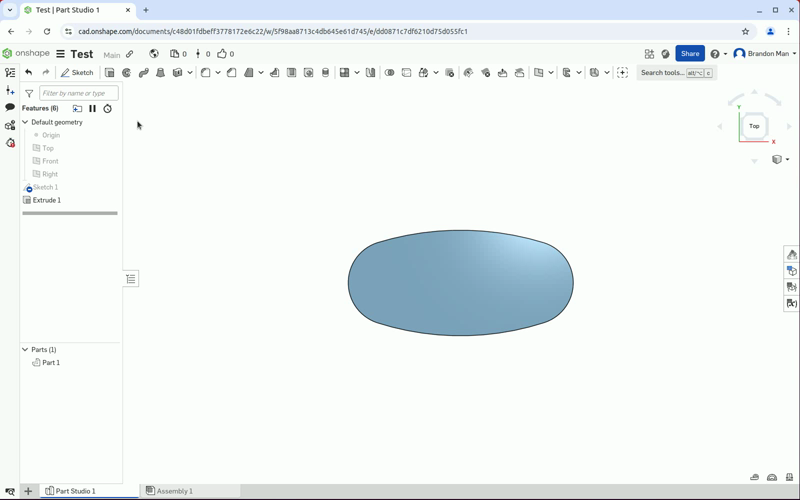
key(shift+h)
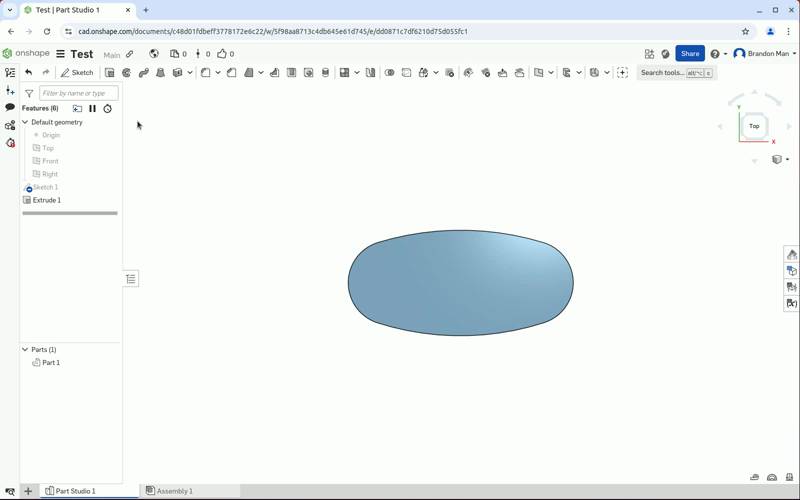
key(shift+h)
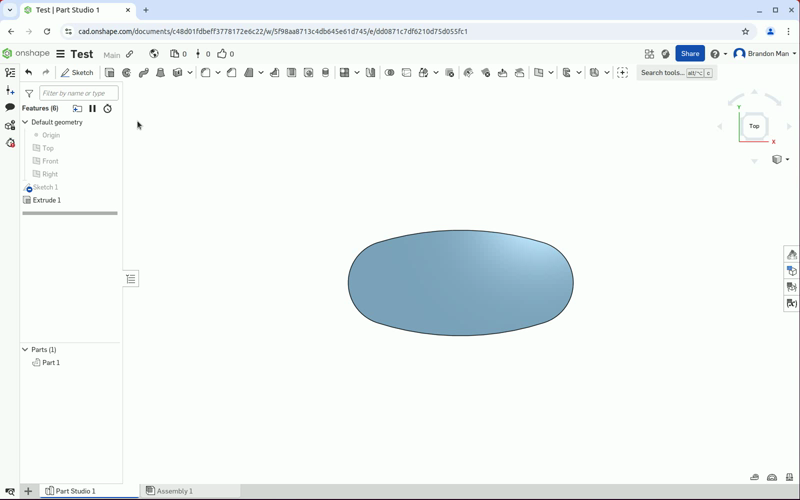
mouse_move(73, 189)
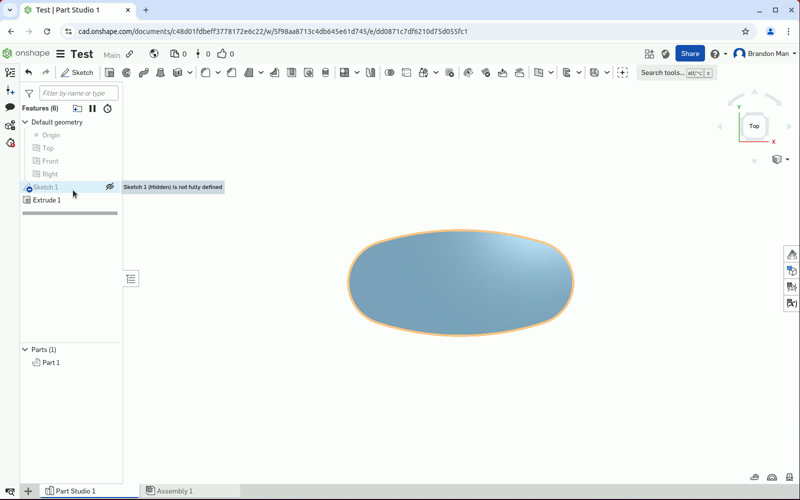
click(73, 189)
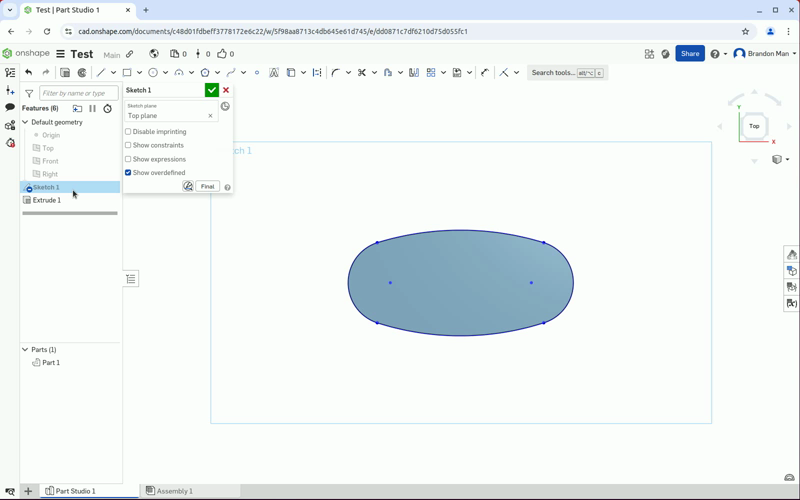
mouse_move(229, 92)
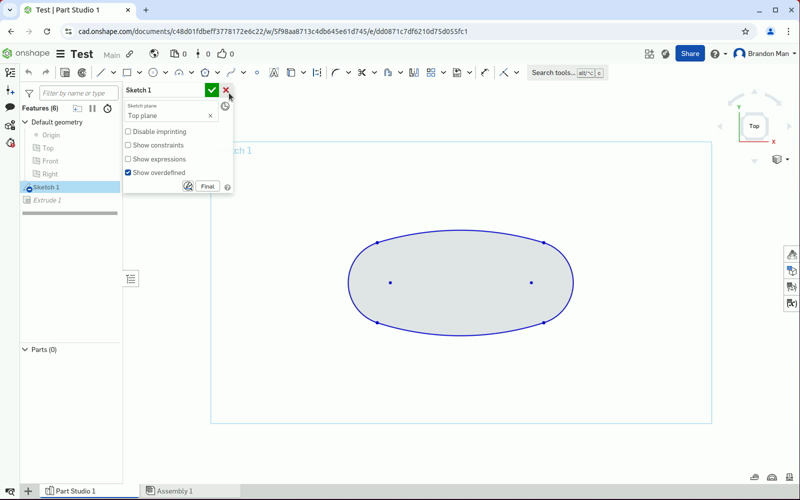
click(229, 92)
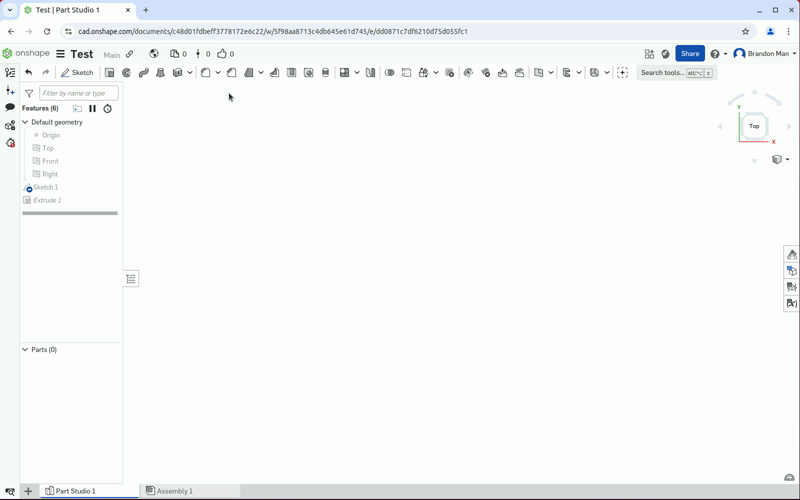
mouse_move(541, 75)
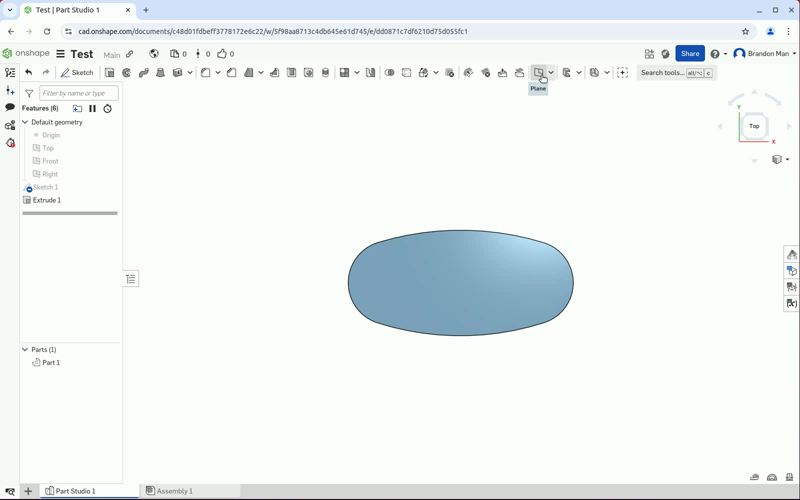
click(541, 75)
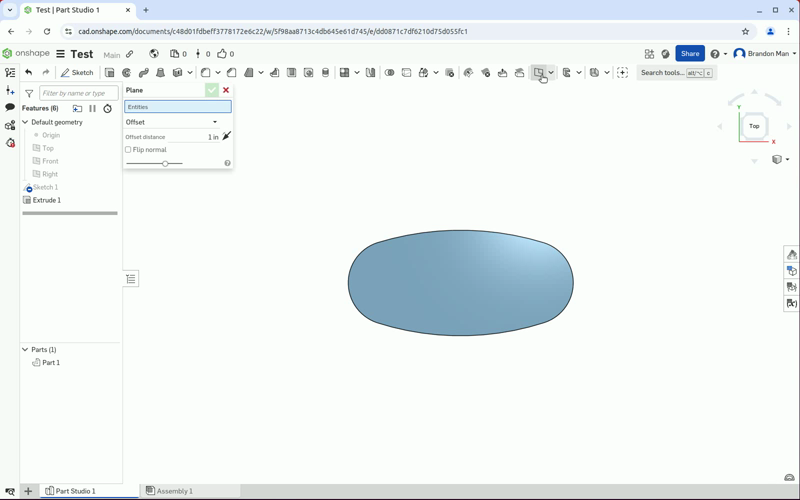
mouse_move(73, 150)
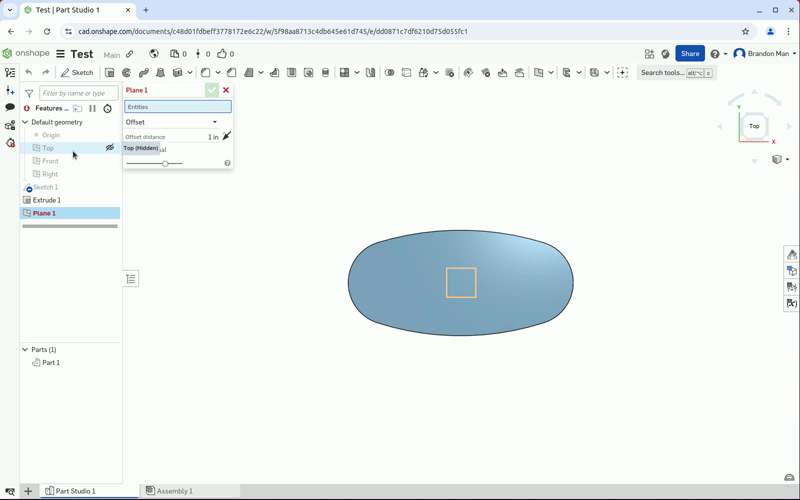
click(73, 150)
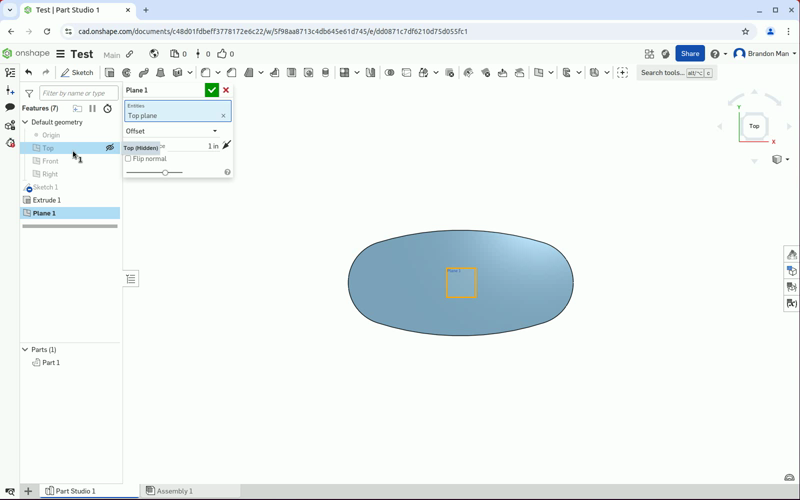
key(tab, 2)
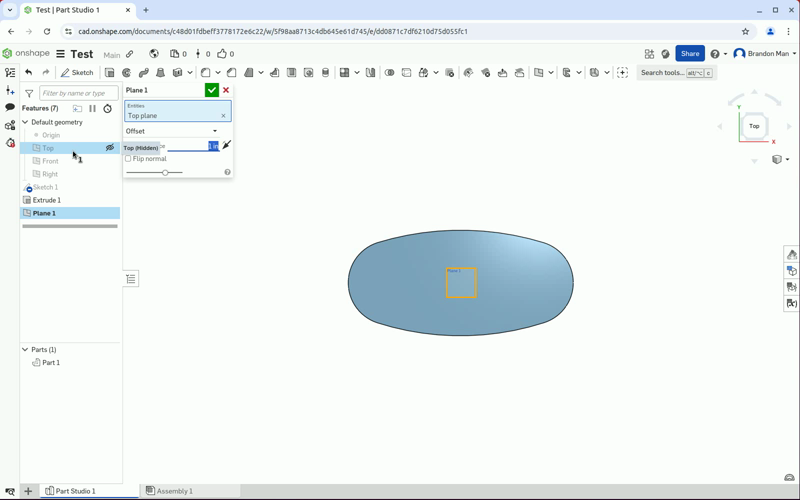
text(0.709)
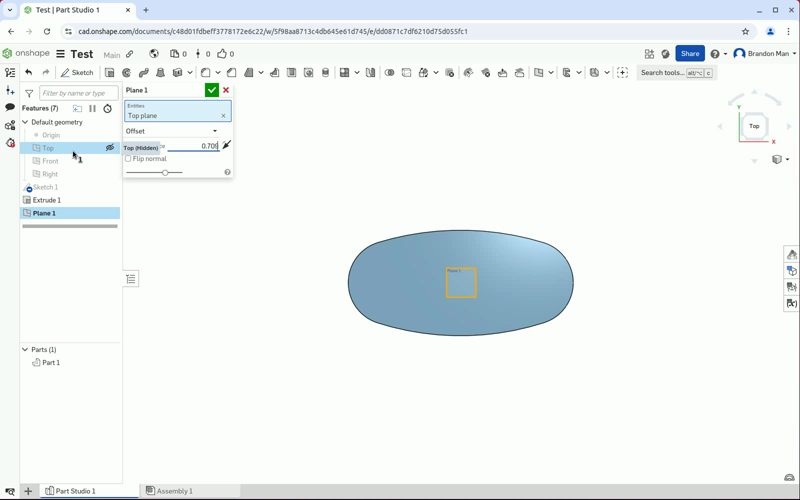
key(enter, 2)
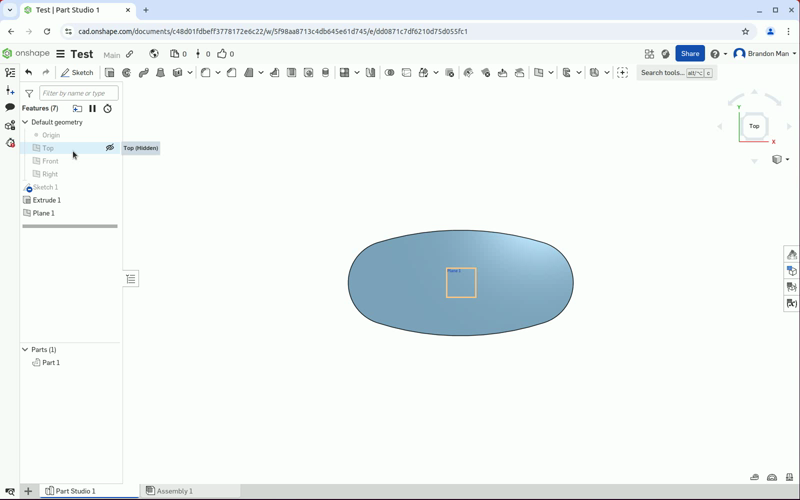
key(shift+s)
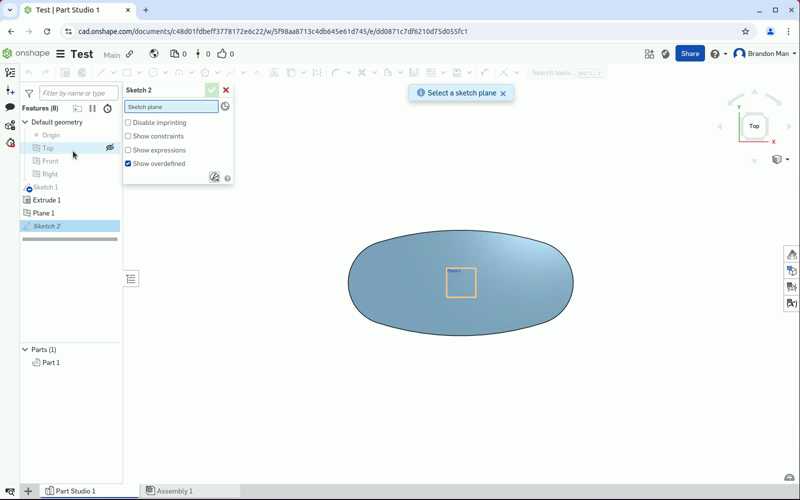
mouse_move(73, 215)
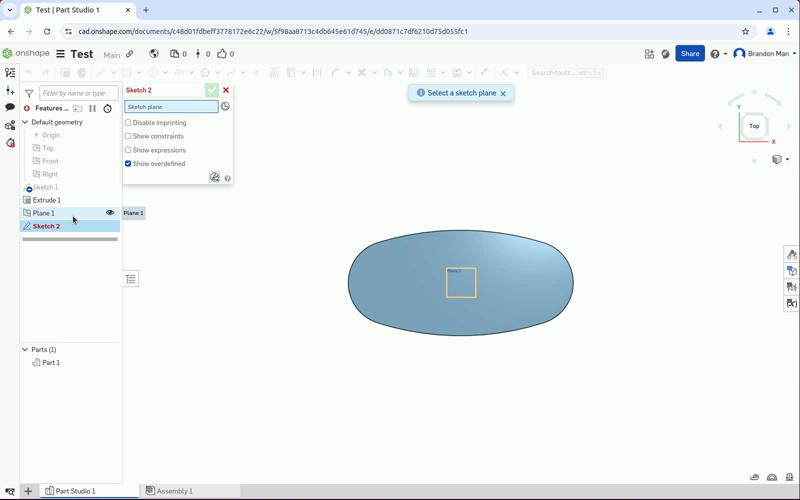
click(73, 215)
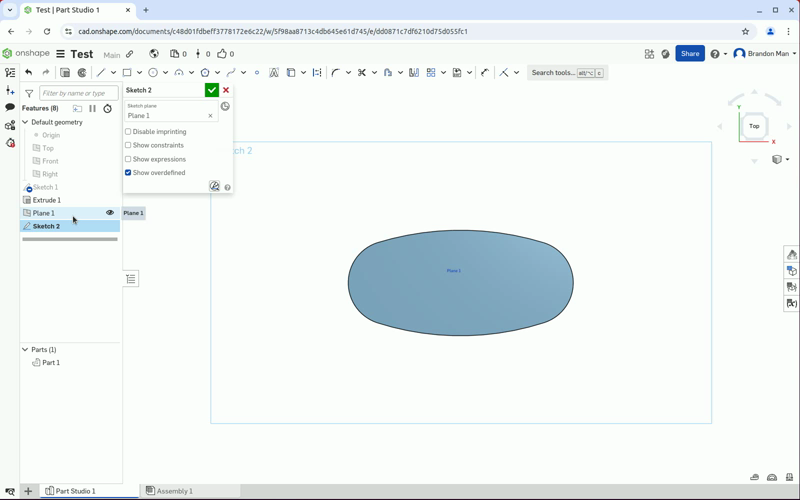
mouse_move(73, 352)
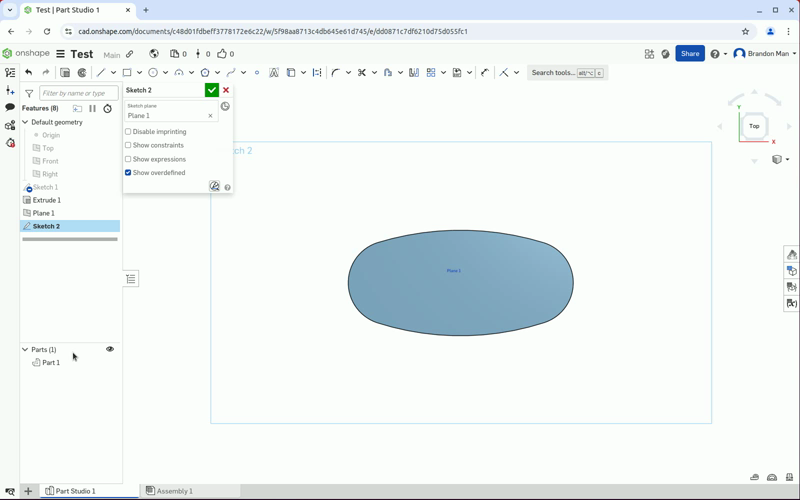
key(y)
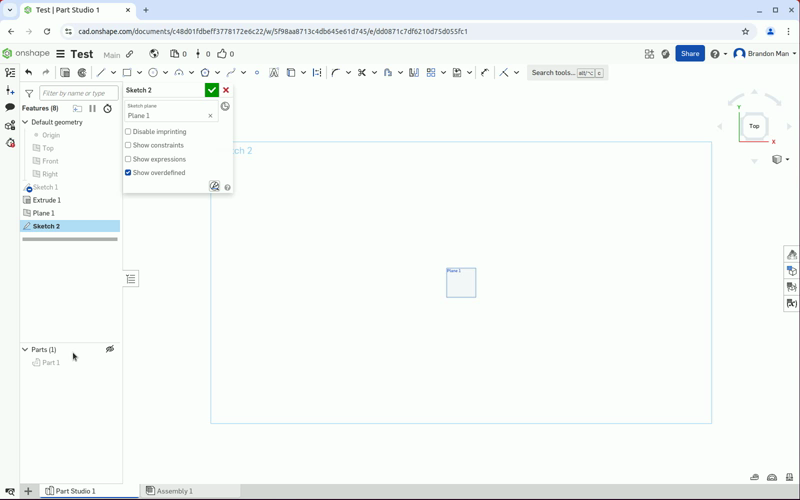
key(a)
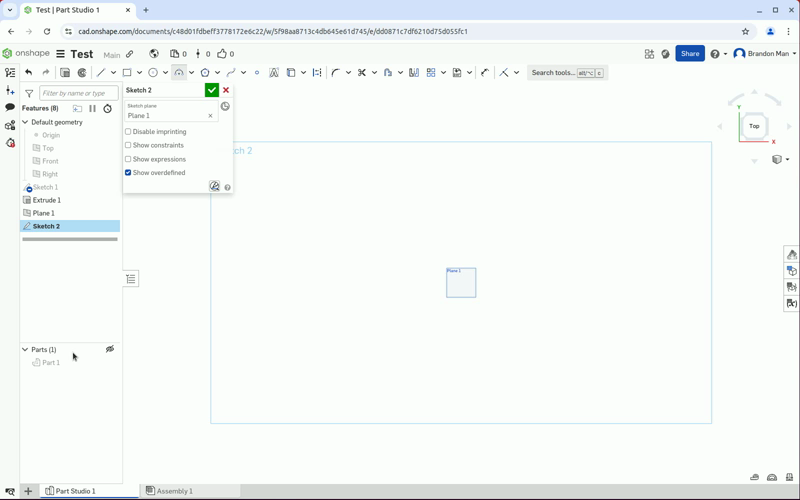
key_down(shift)
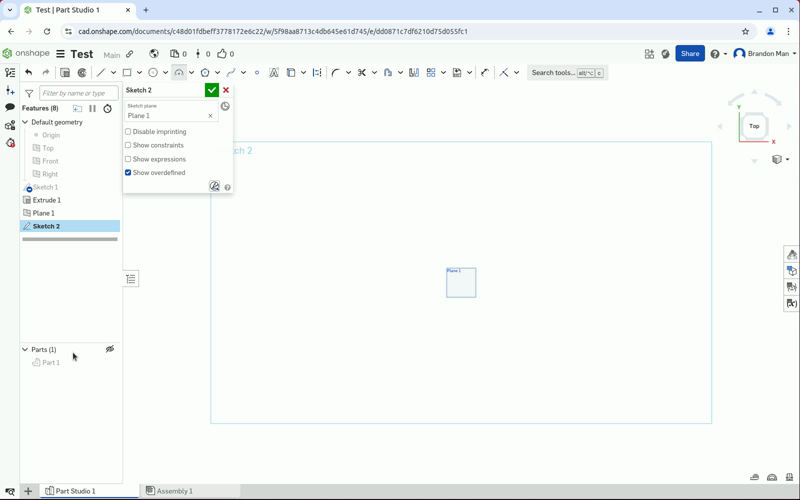
mouse_move(378, 320)
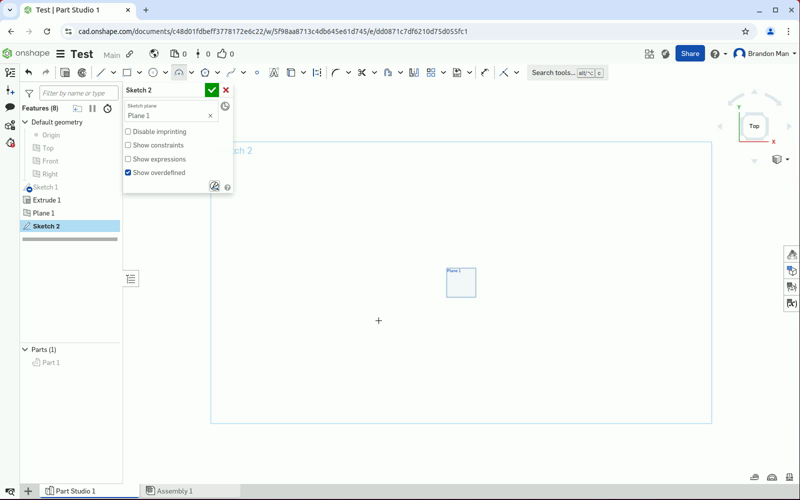
click(378, 320)
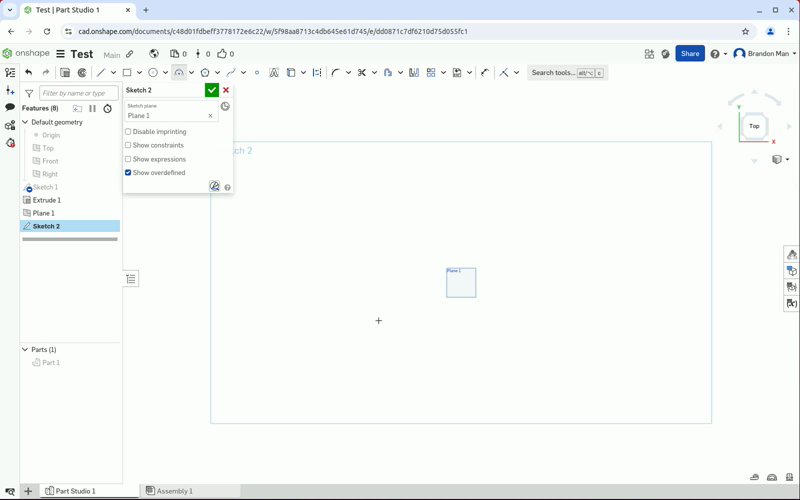
key_up(shift)
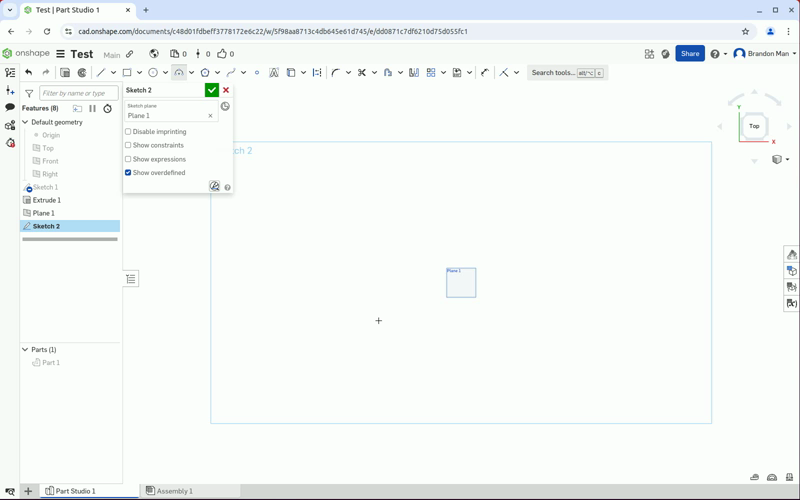
key_down(shift)
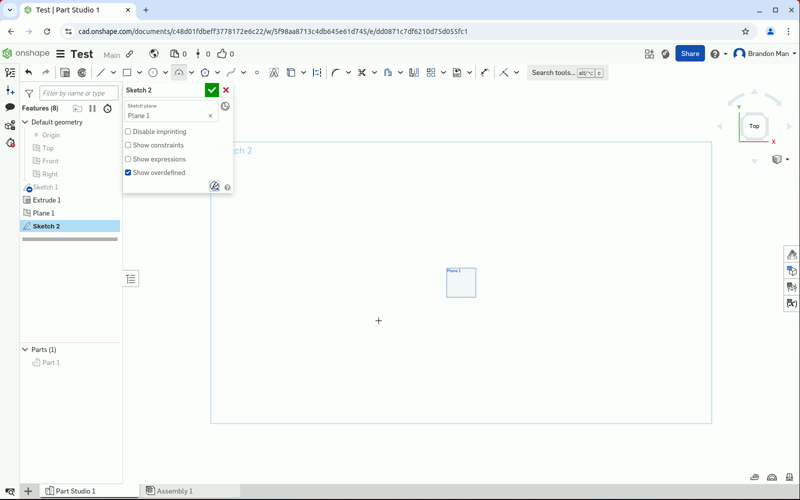
mouse_move(541, 320)
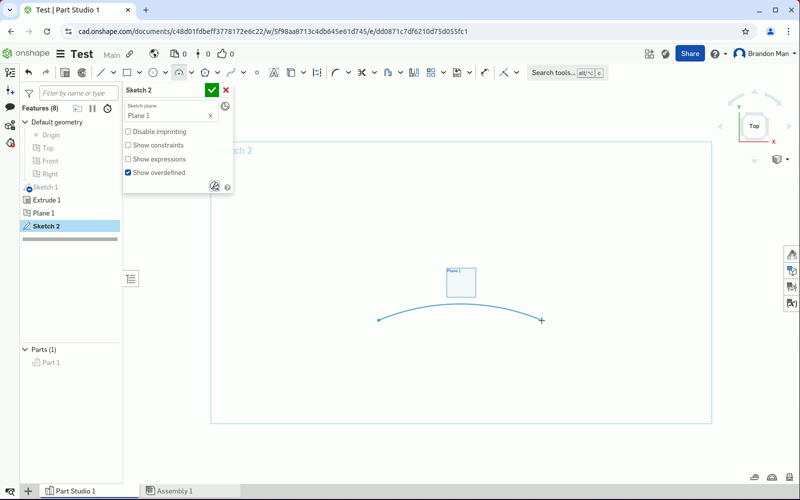
click(541, 320)
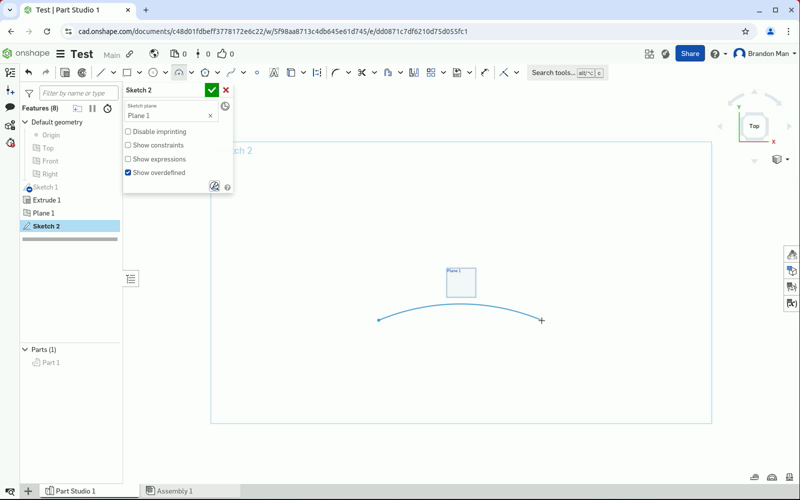
mouse_move(460, 333)
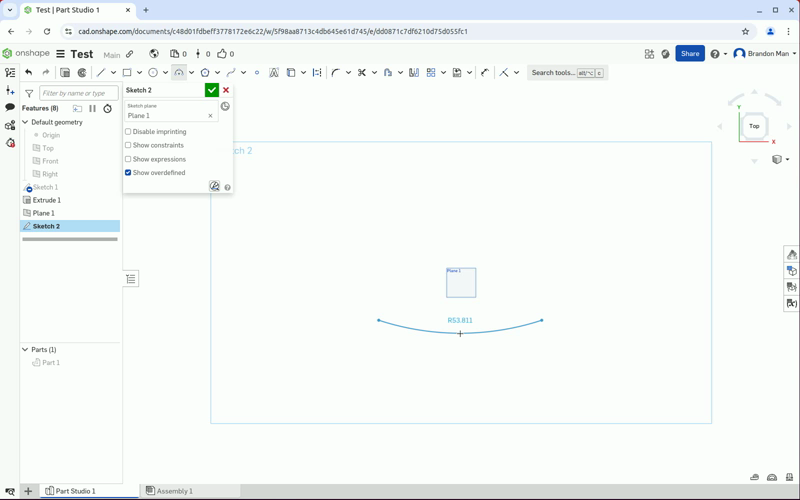
click(460, 333)
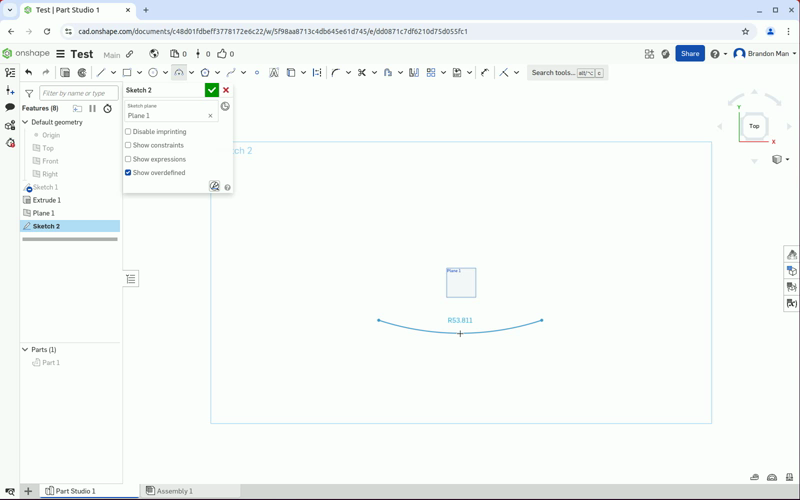
key_up(shift)
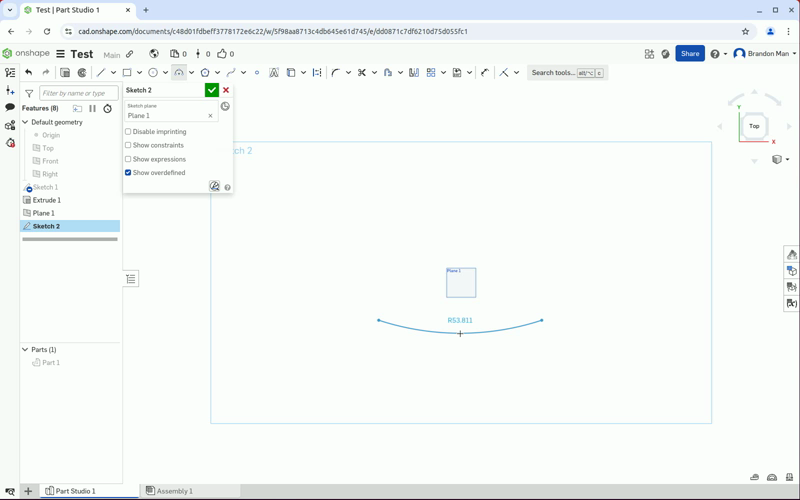
mouse_move(541, 320)
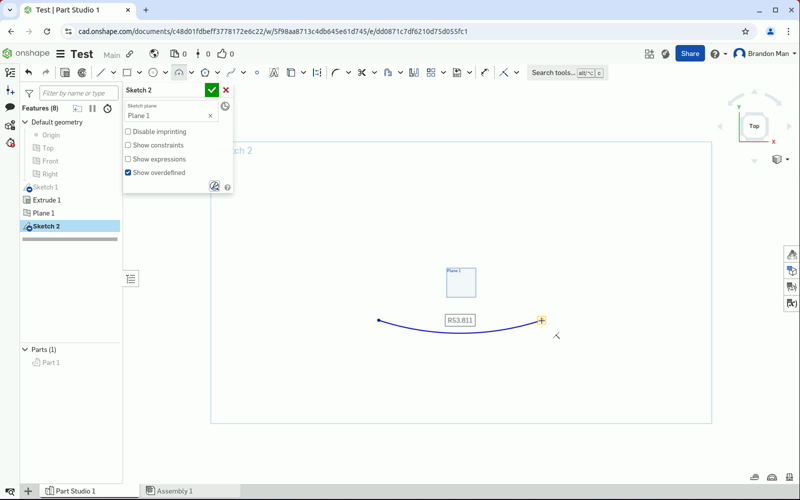
click(541, 320)
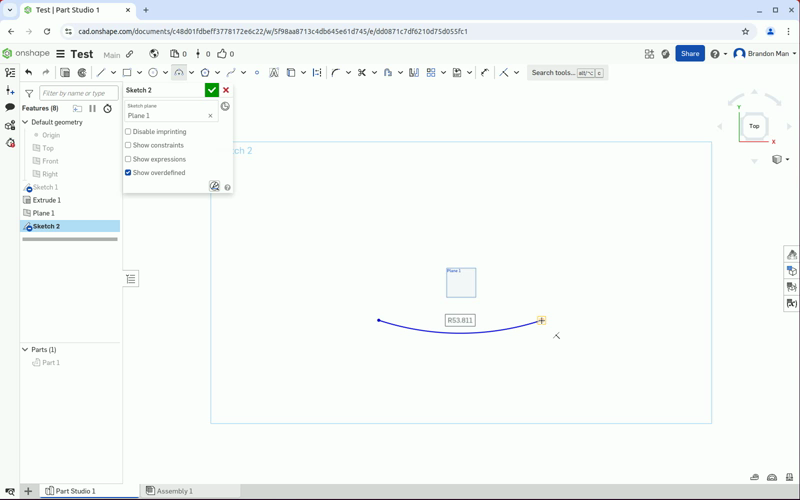
key_down(shift)
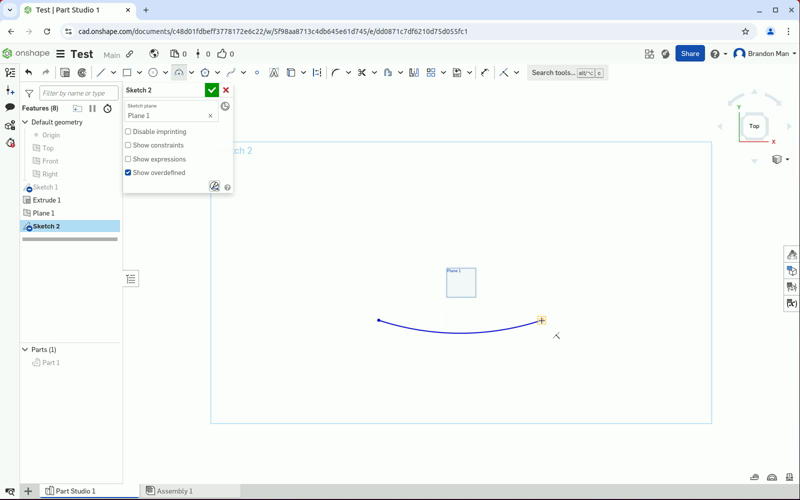
mouse_move(541, 246)
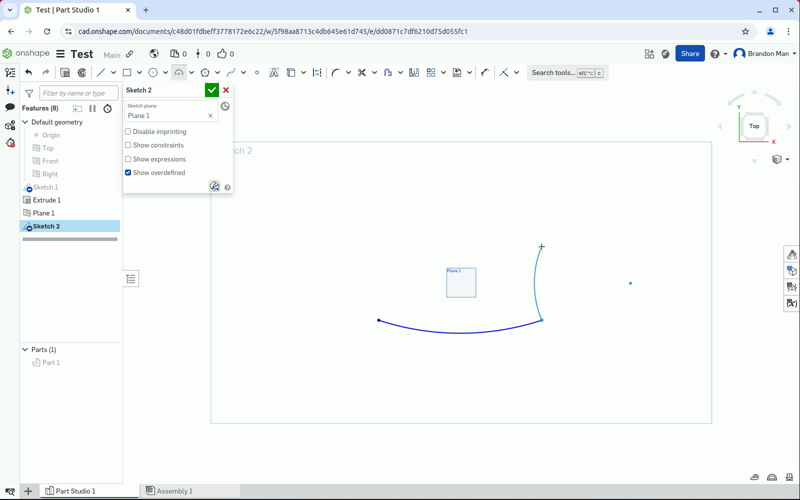
click(541, 246)
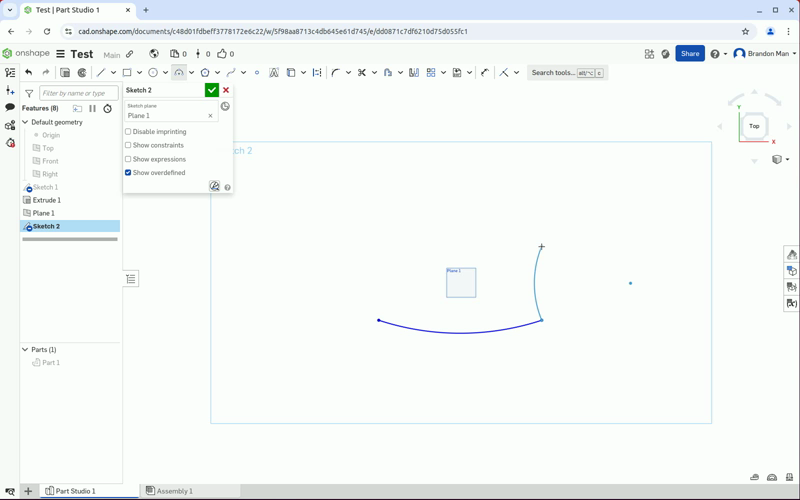
mouse_move(569, 283)
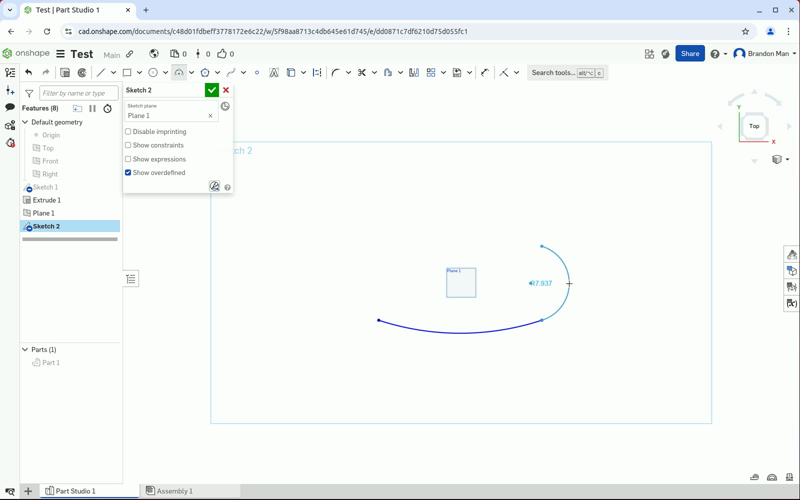
click(569, 283)
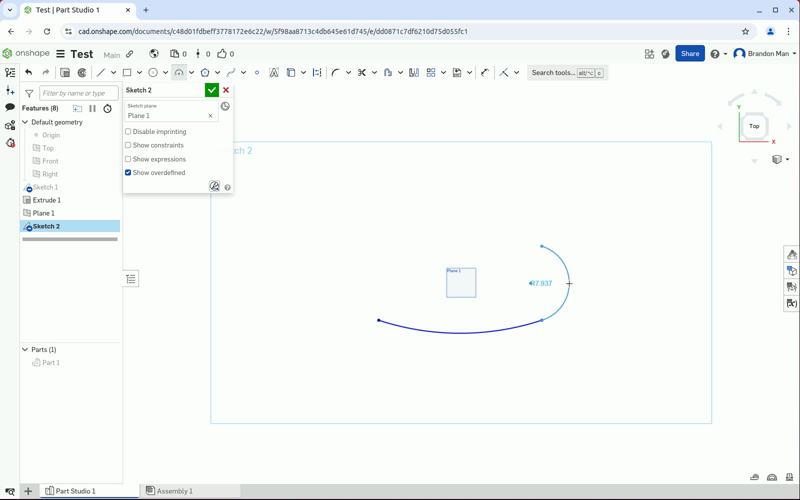
key_up(shift)
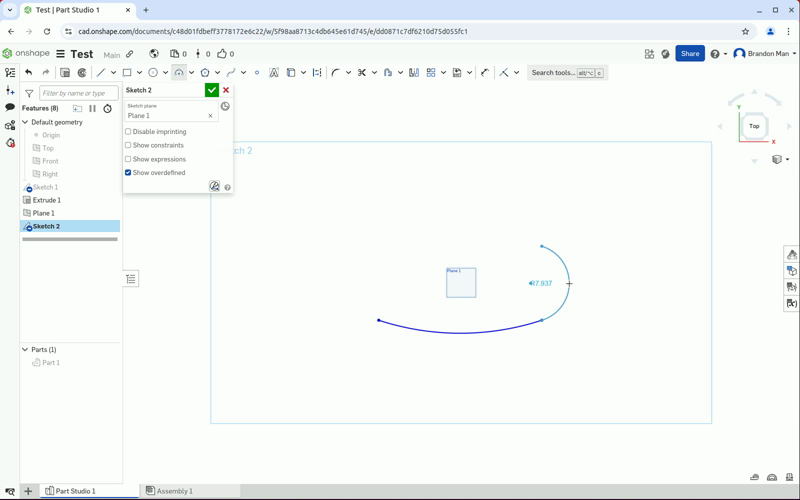
mouse_move(541, 246)
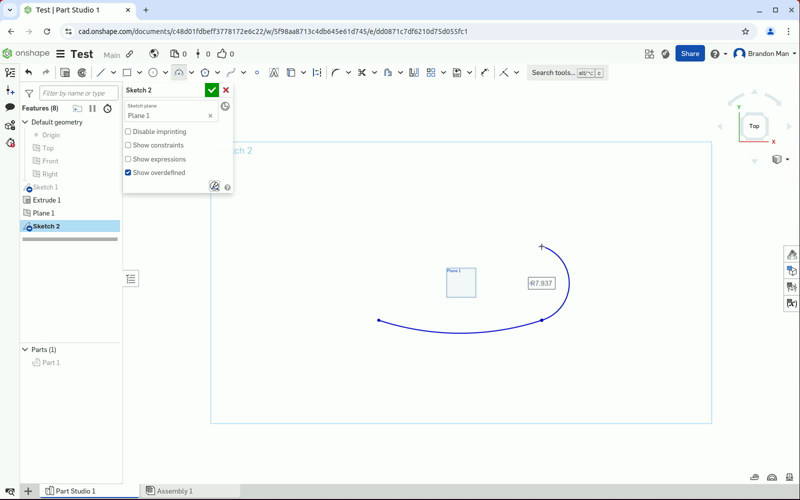
click(541, 246)
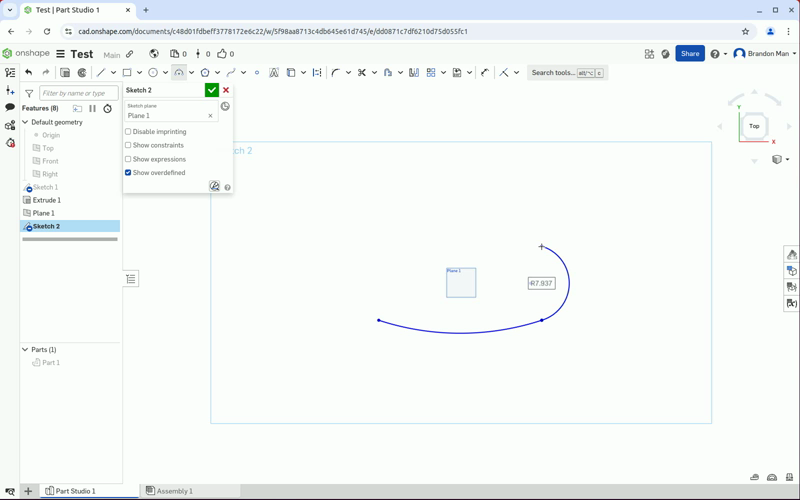
key_down(shift)
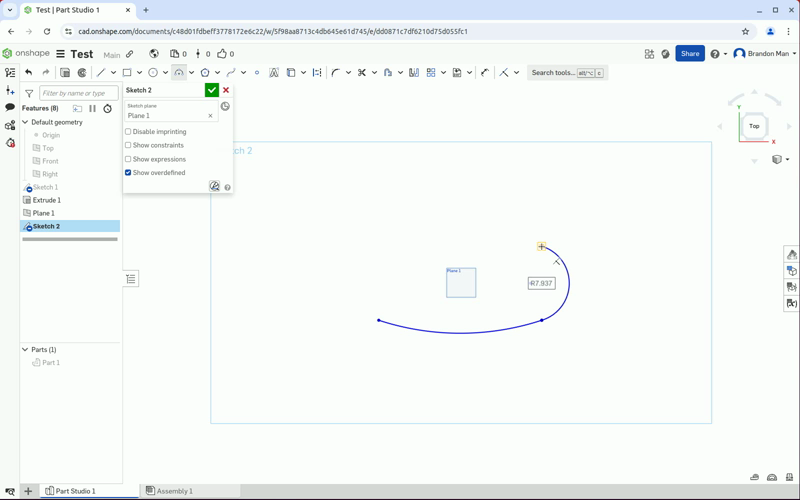
mouse_move(378, 246)
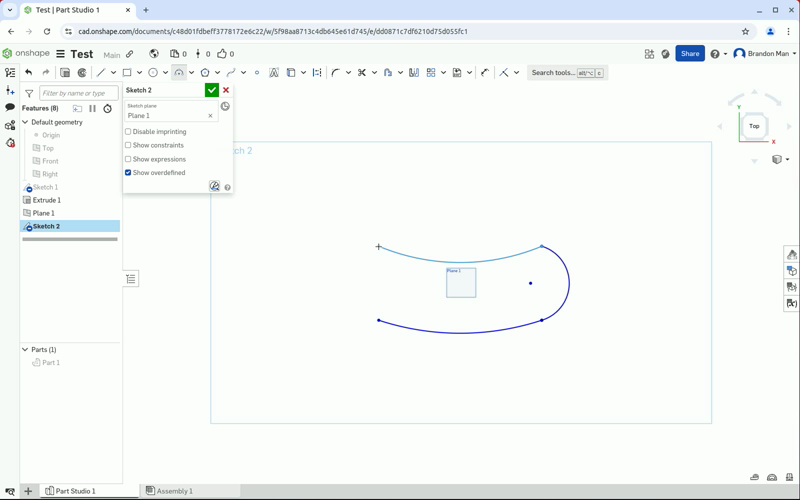
click(378, 246)
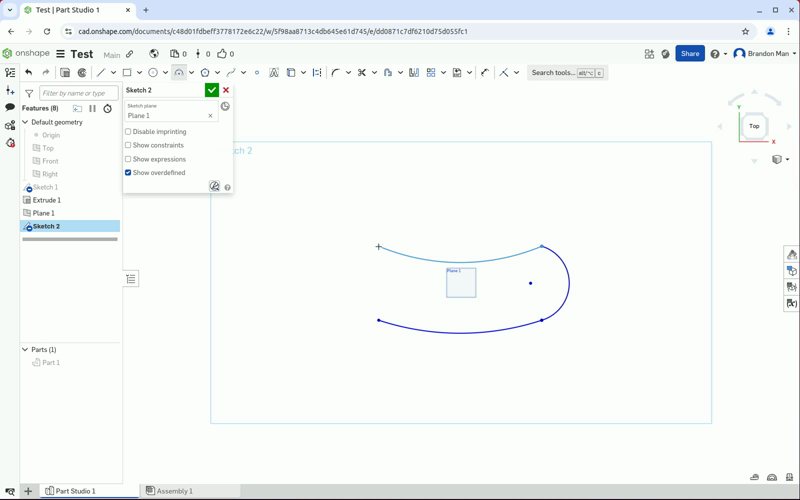
mouse_move(460, 233)
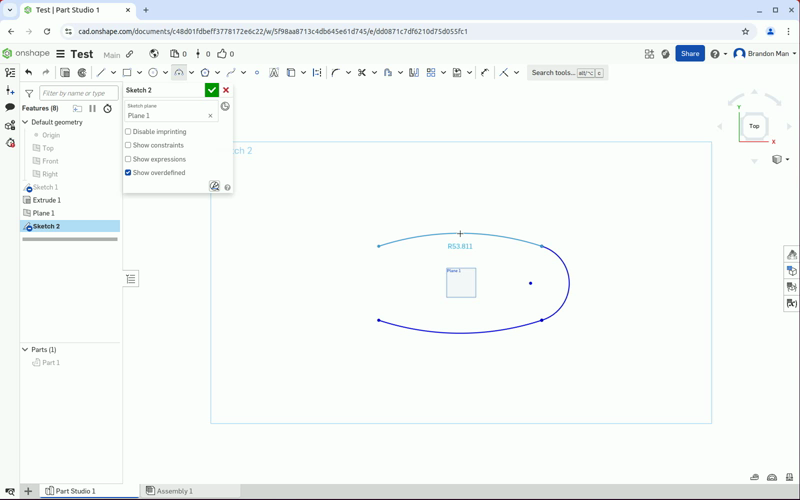
click(460, 233)
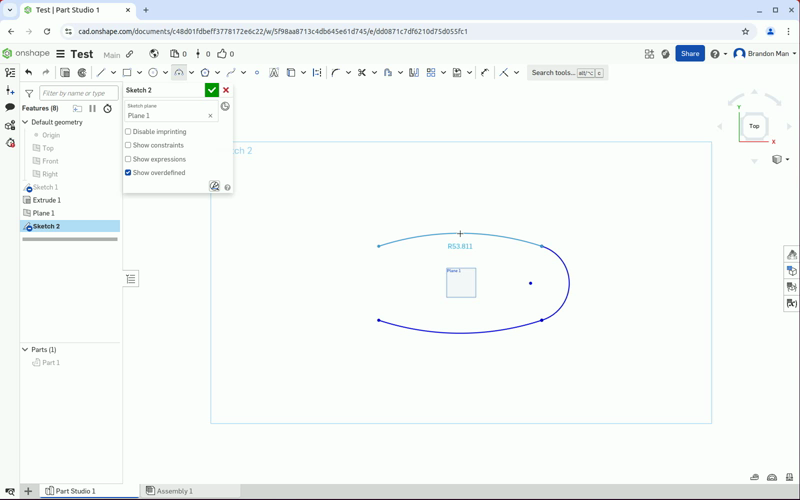
key_up(shift)
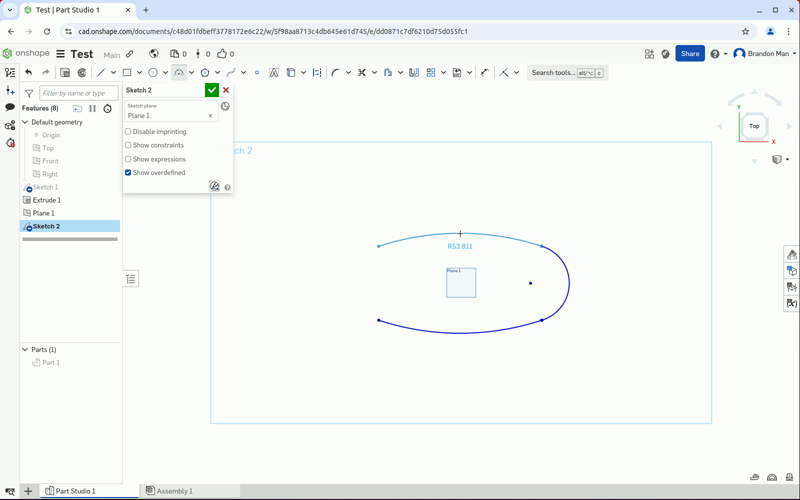
mouse_move(378, 246)
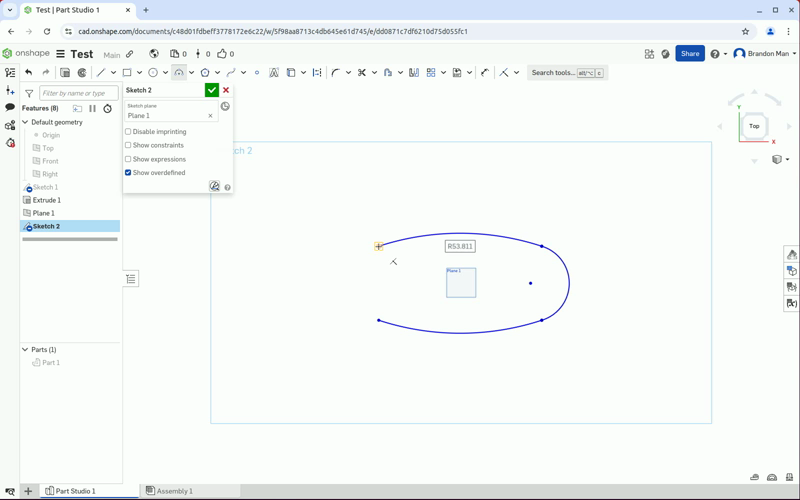
click(378, 246)
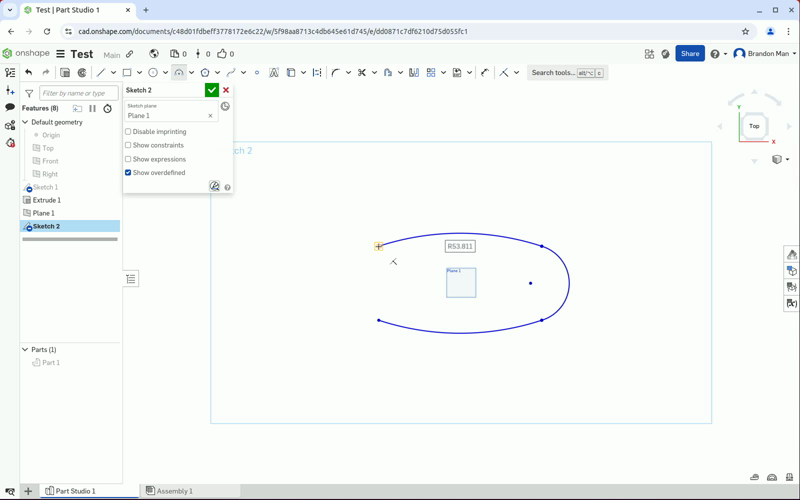
mouse_move(378, 320)
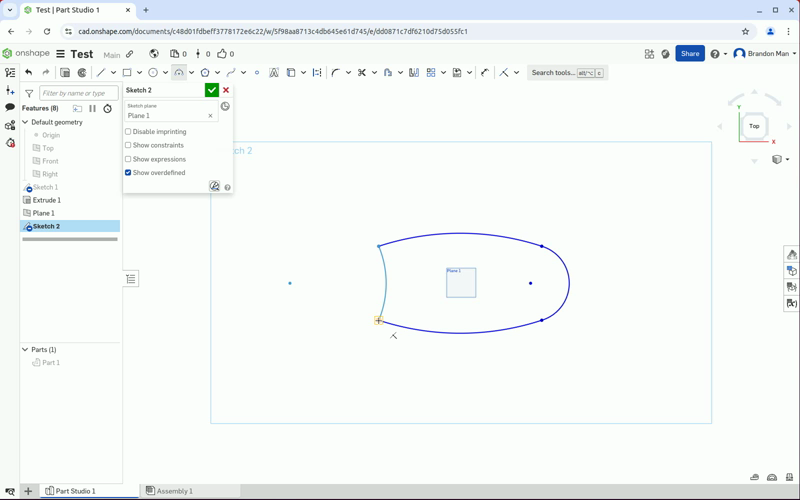
click(378, 320)
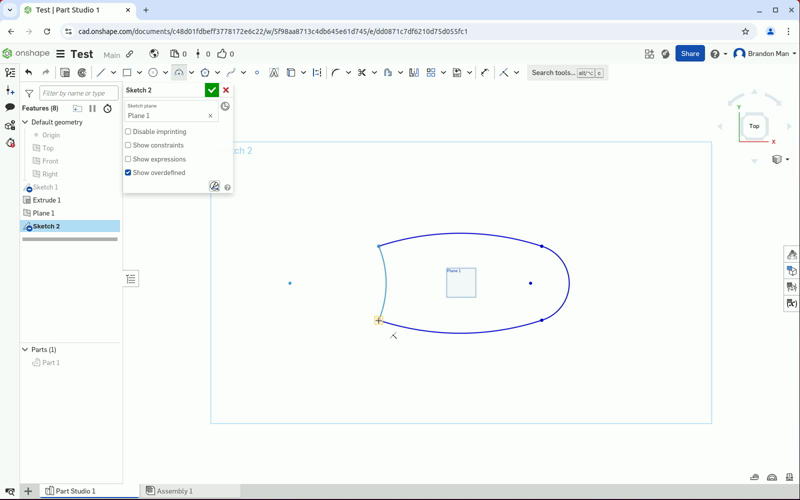
key_down(shift)
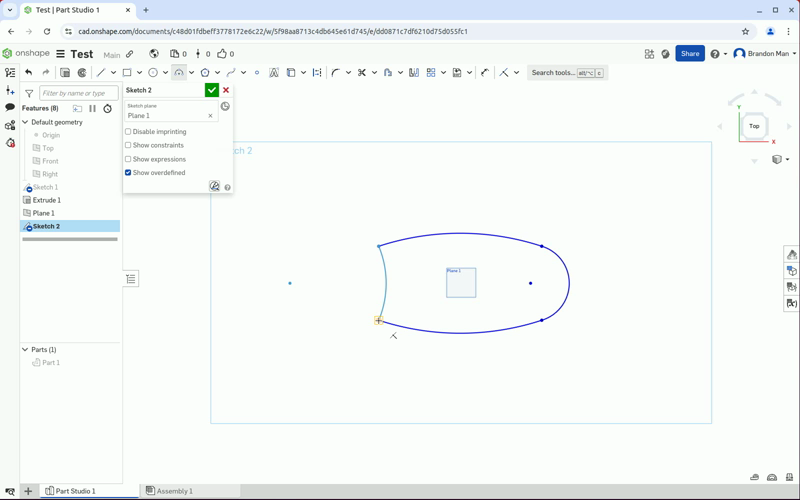
mouse_move(351, 283)
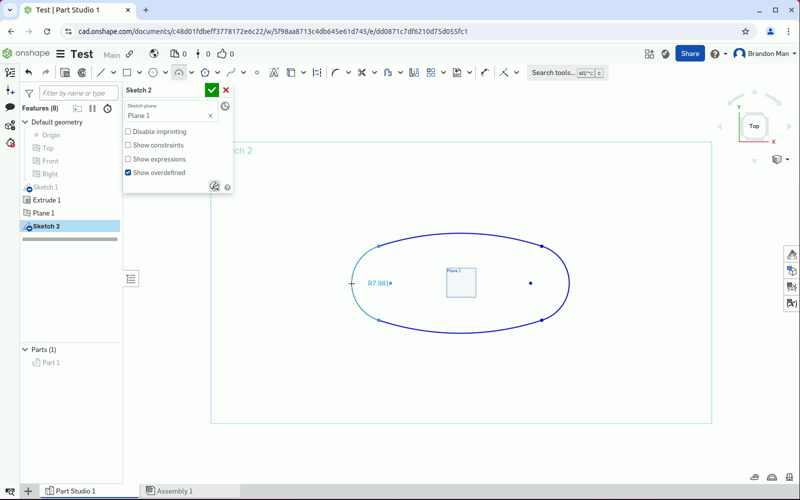
click(351, 283)
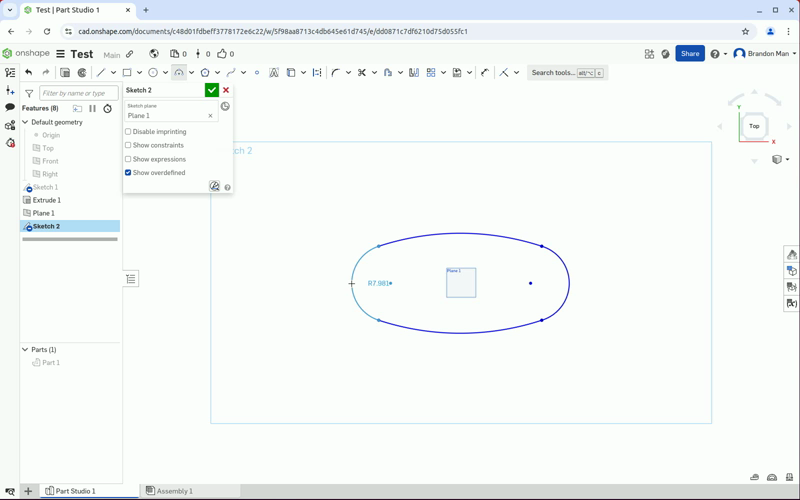
key_up(shift)
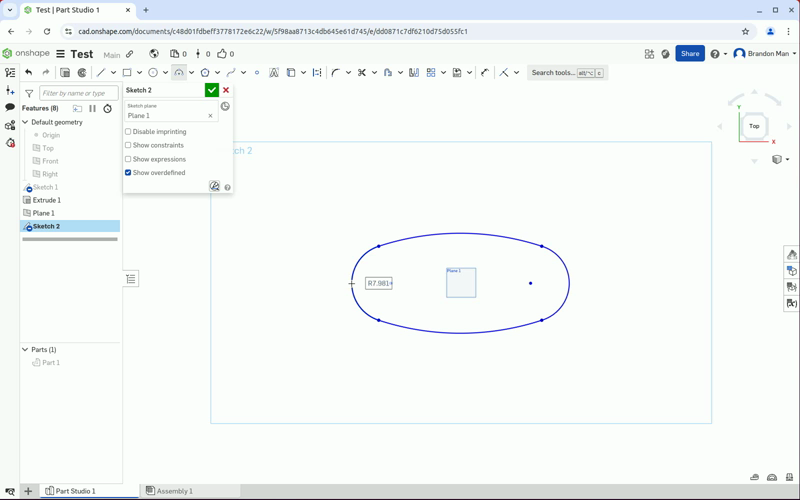
key(esc)
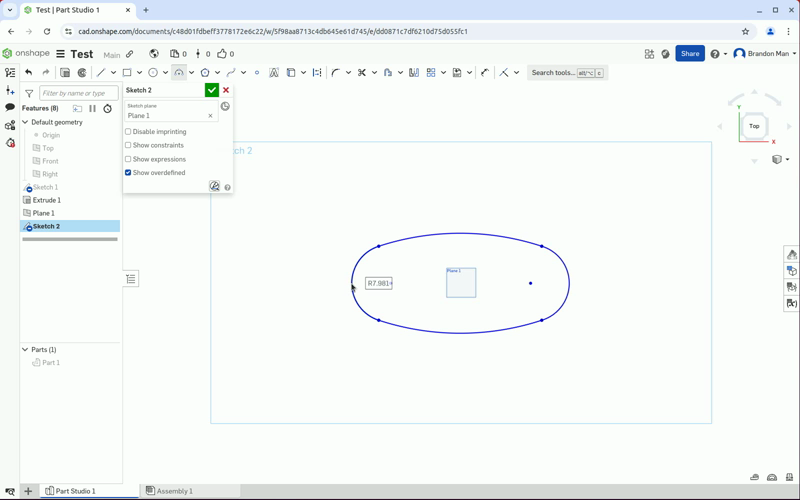
mouse_move(366, 294)
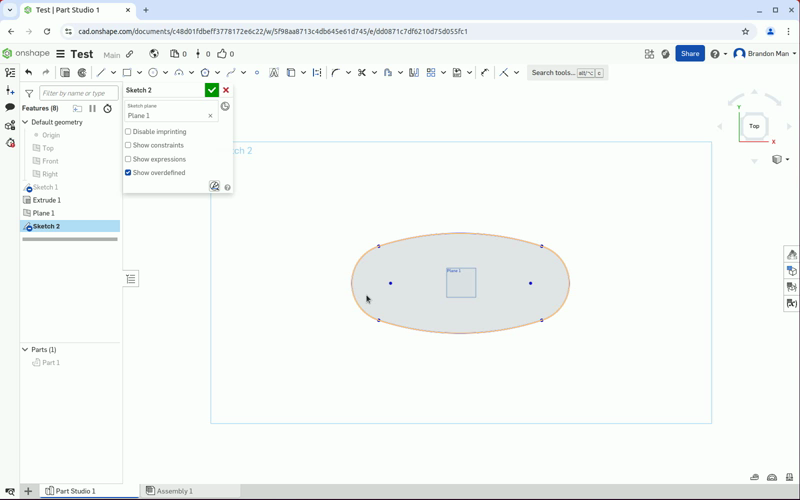
click(366, 294)
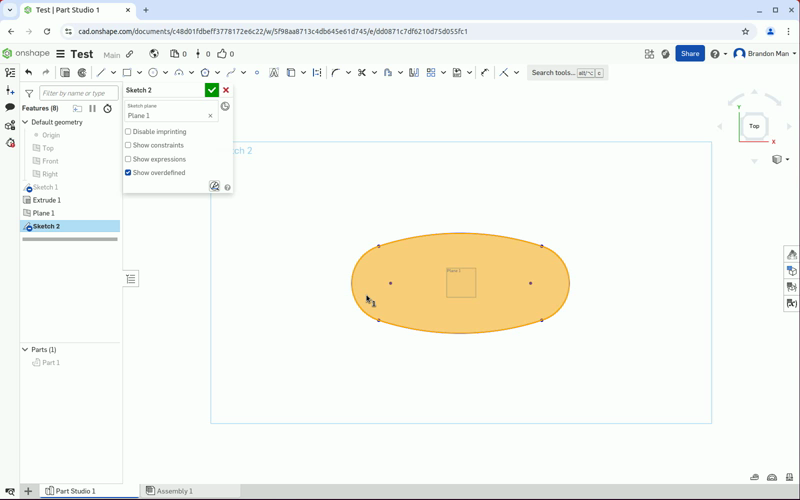
mouse_move(73, 352)
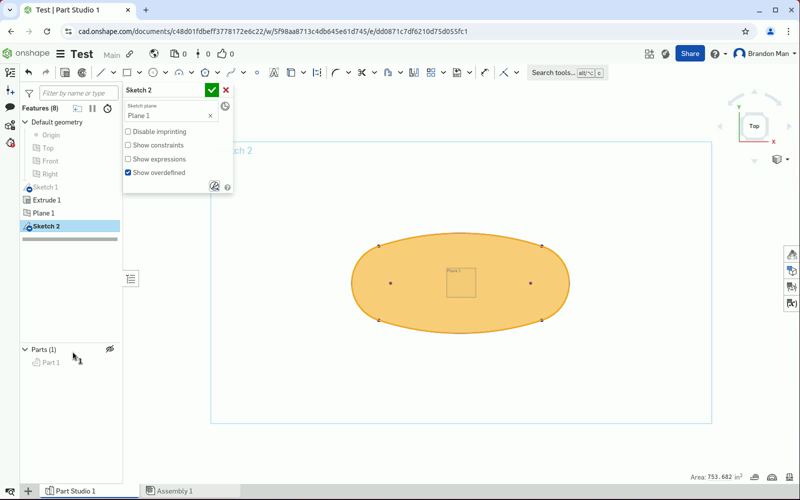
key(shift+y)
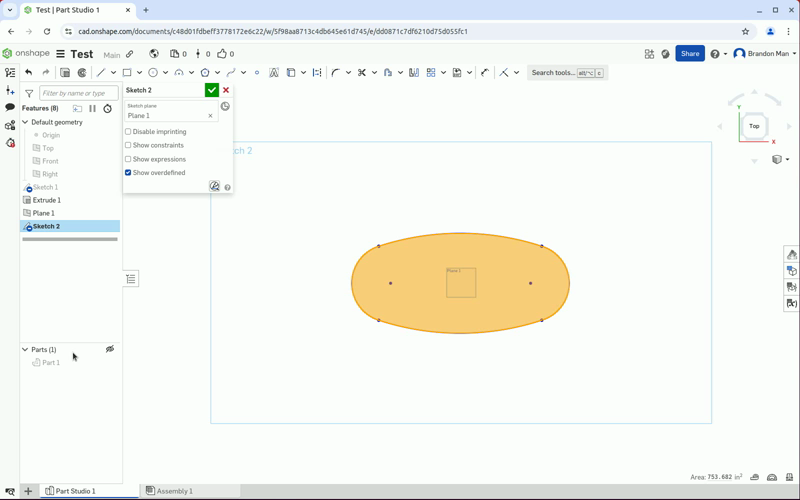
key(shift+e)
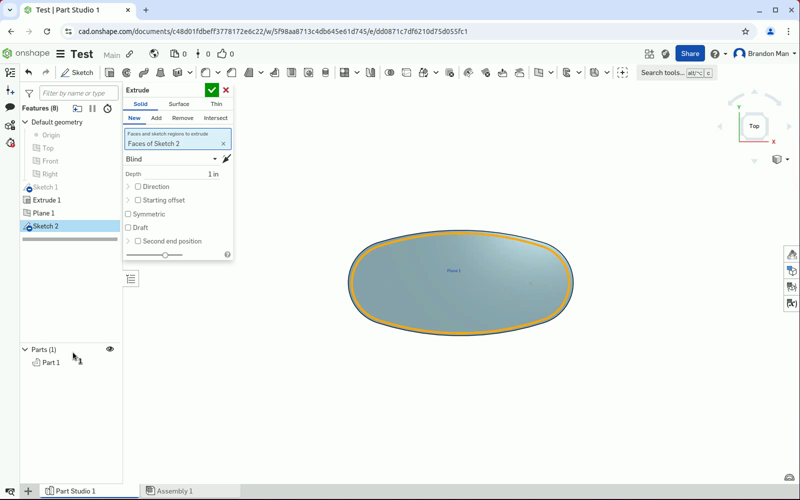
mouse_move(143, 106)
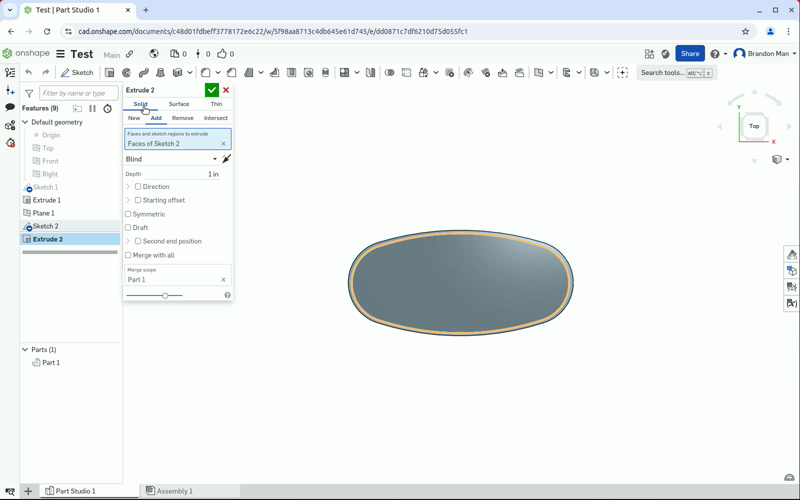
click(143, 106)
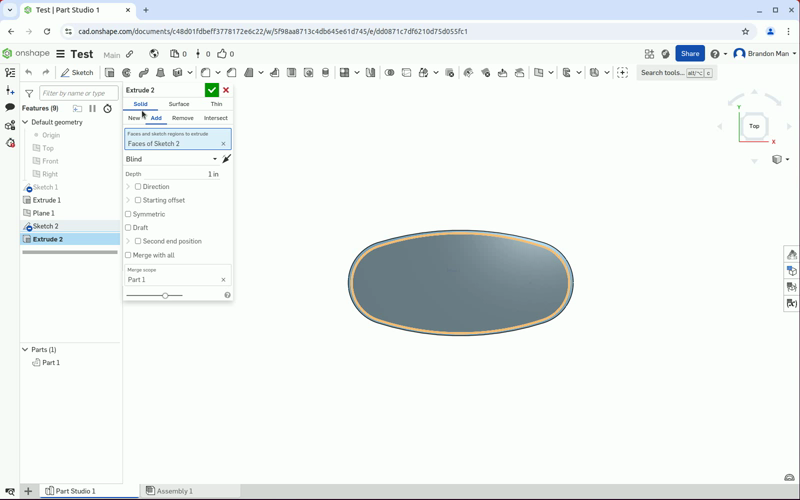
mouse_move(137, 120)
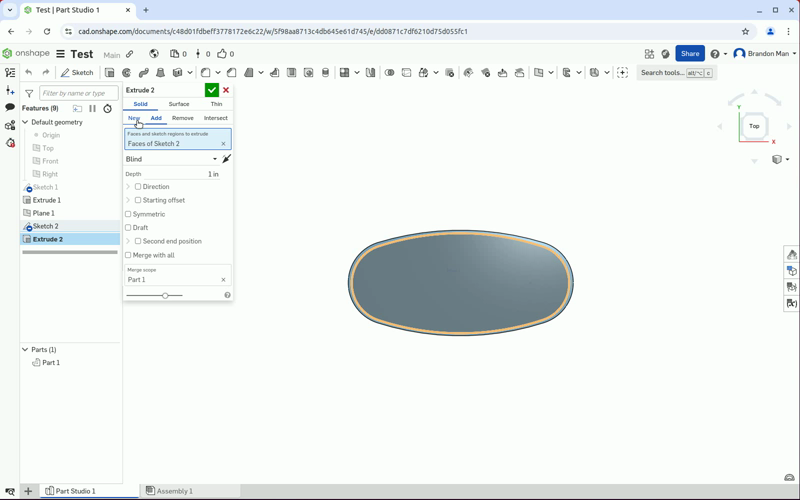
click(137, 120)
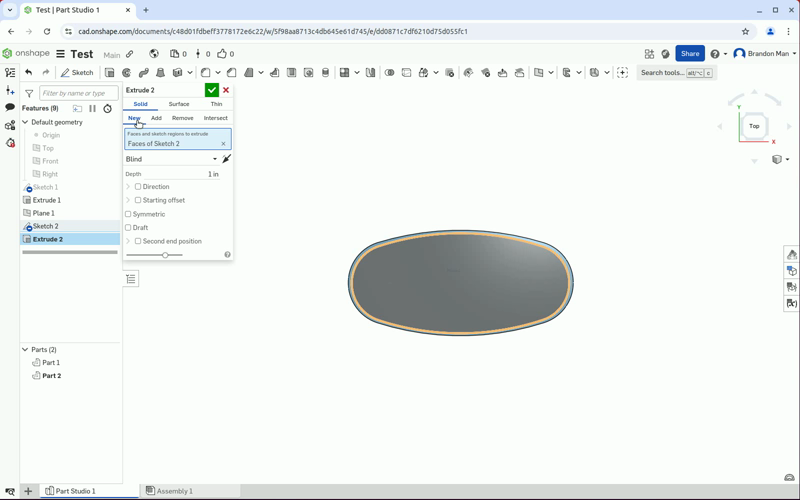
key(tab, 4)
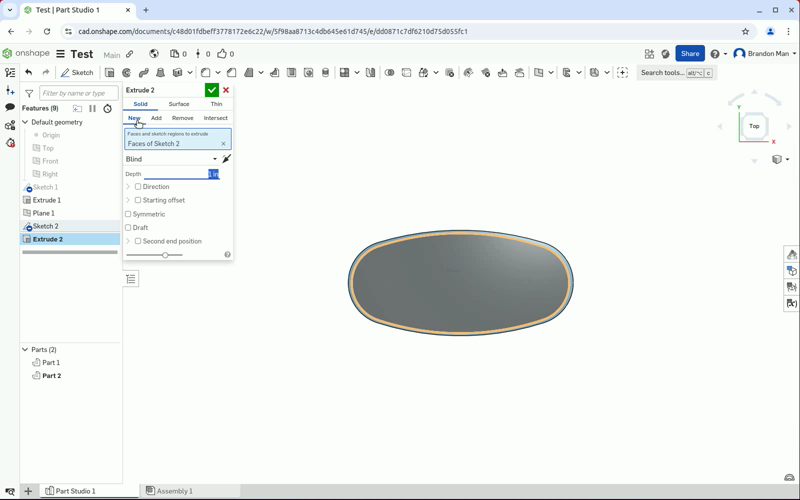
text(0.481)
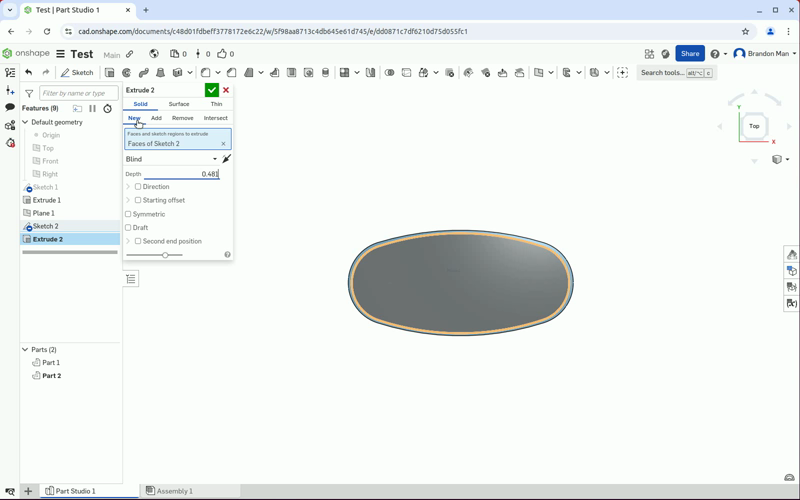
key(enter)
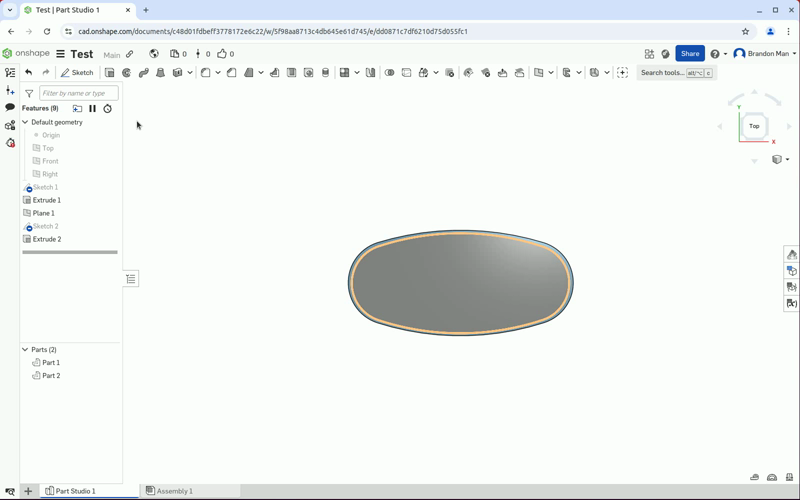
key(shift+h)
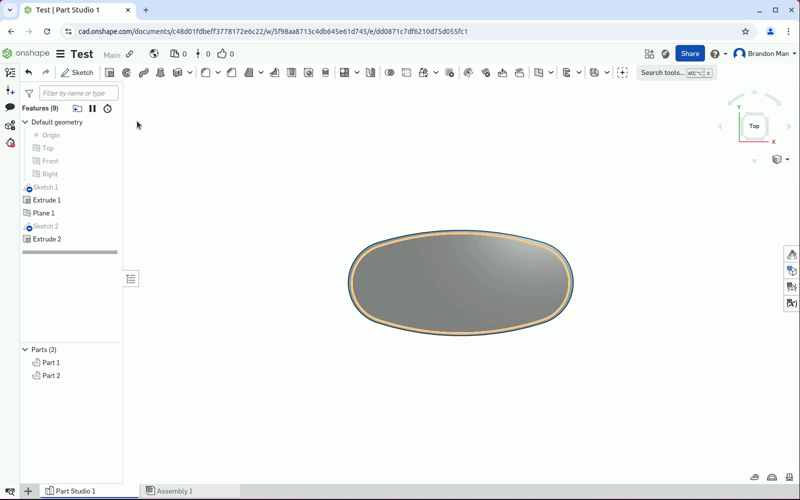
key(shift+h)
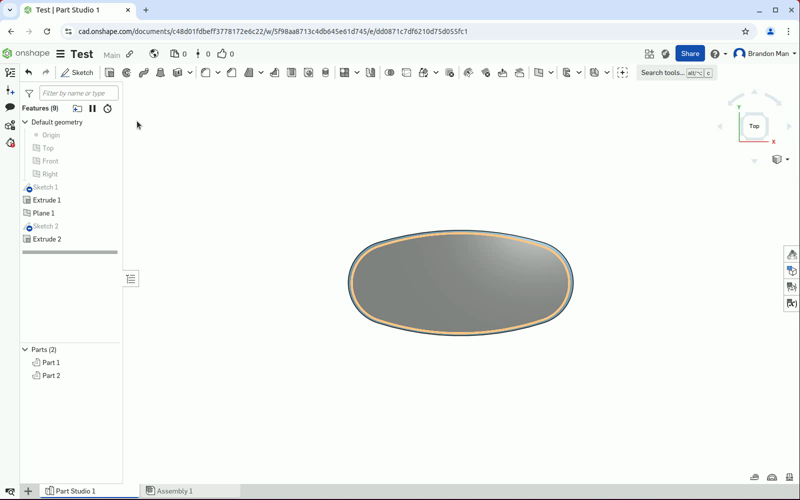
key(shift+7)
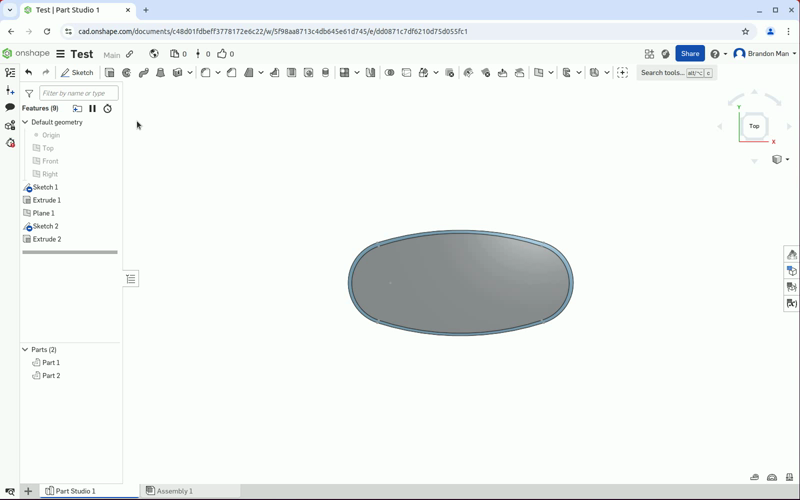
key(up, 3)
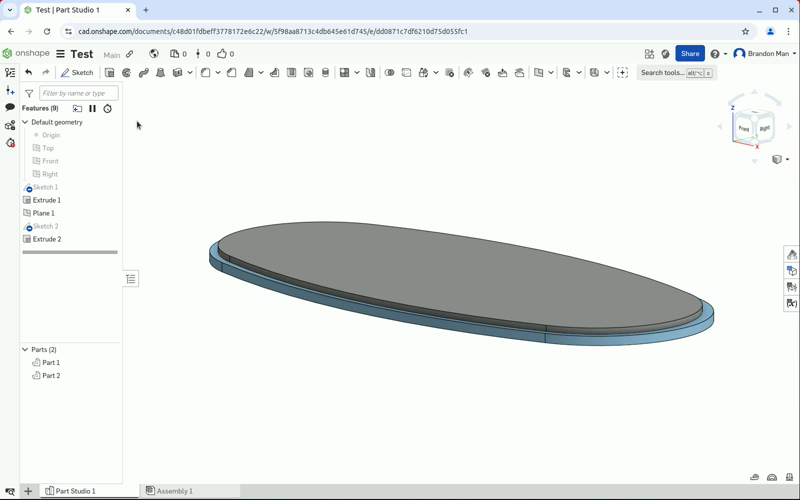
key(left, 3)
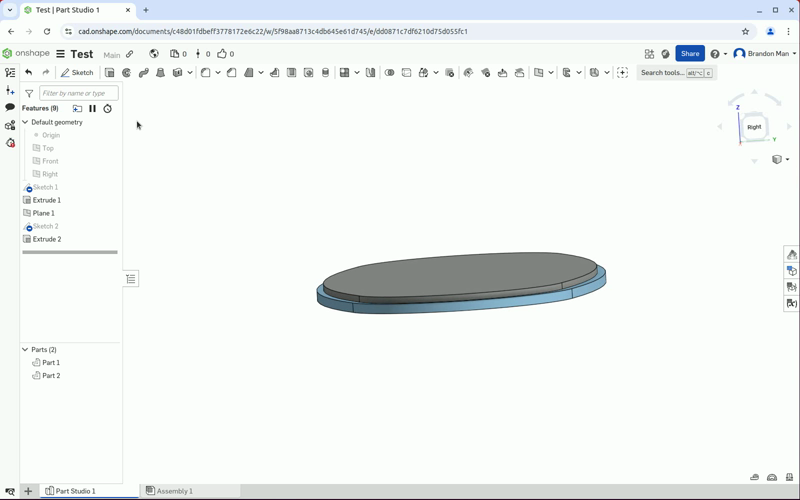
key(right, 3)
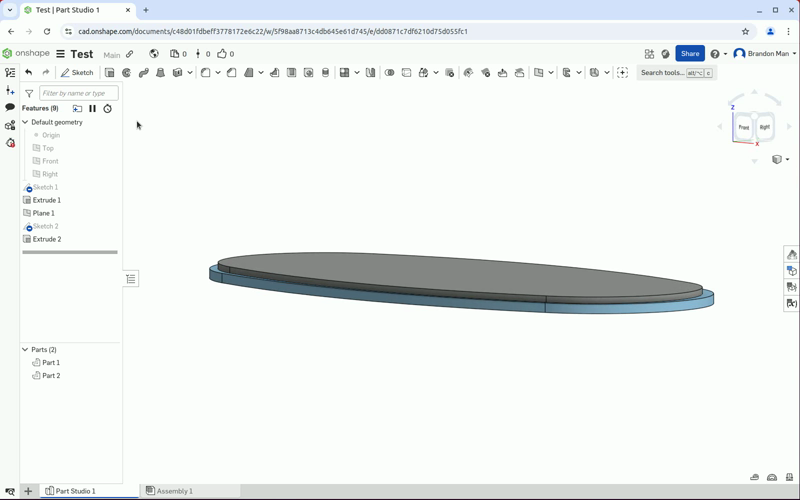
key(down, 3)
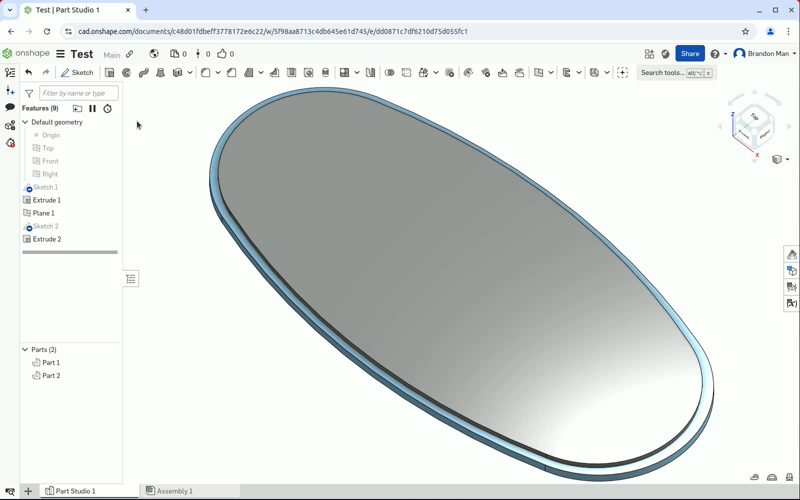
mouse_move(73, 189)
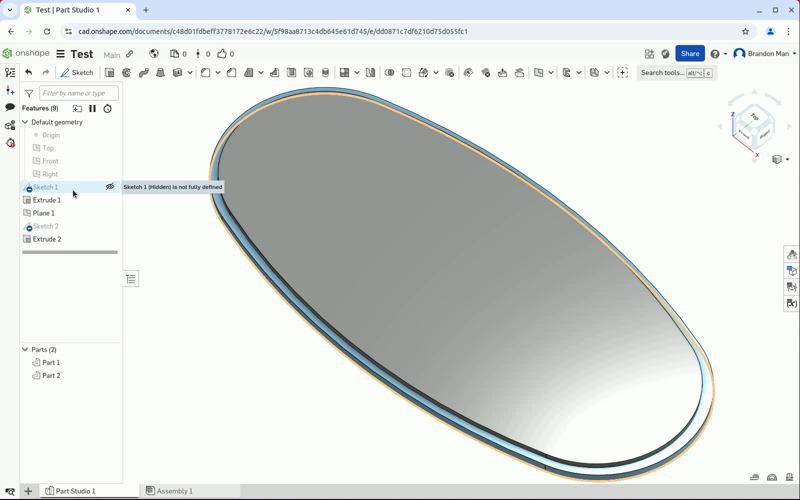
click(73, 189)